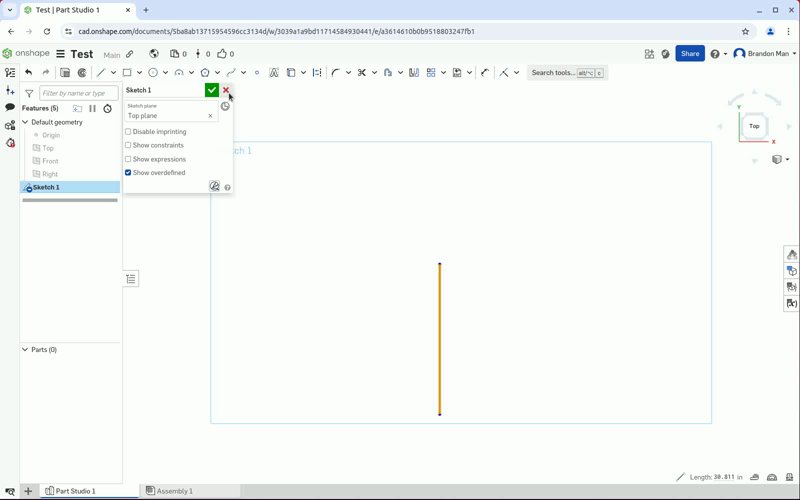
key(shift+h)
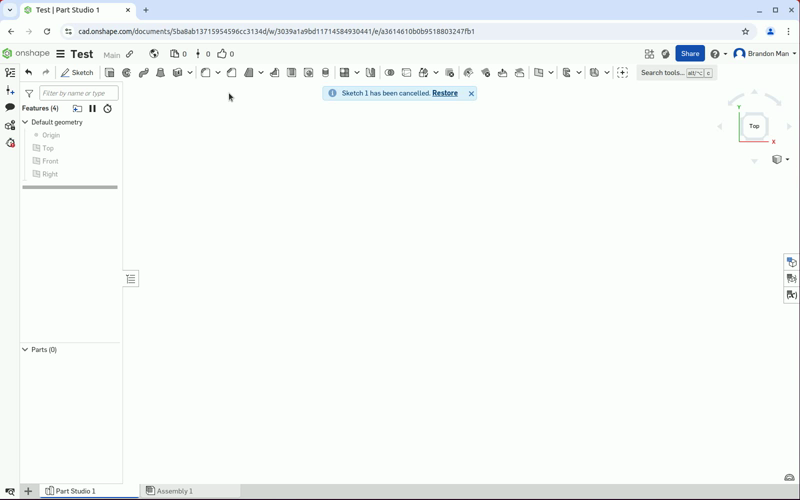
mouse_move(73, 352)
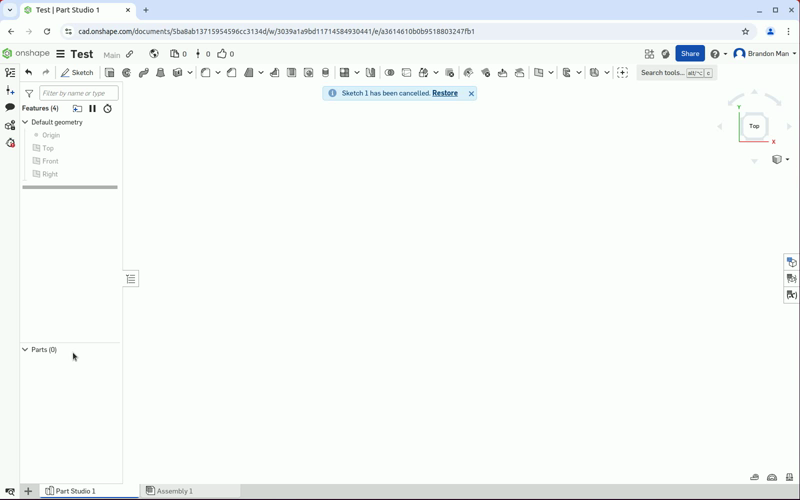
key(y)
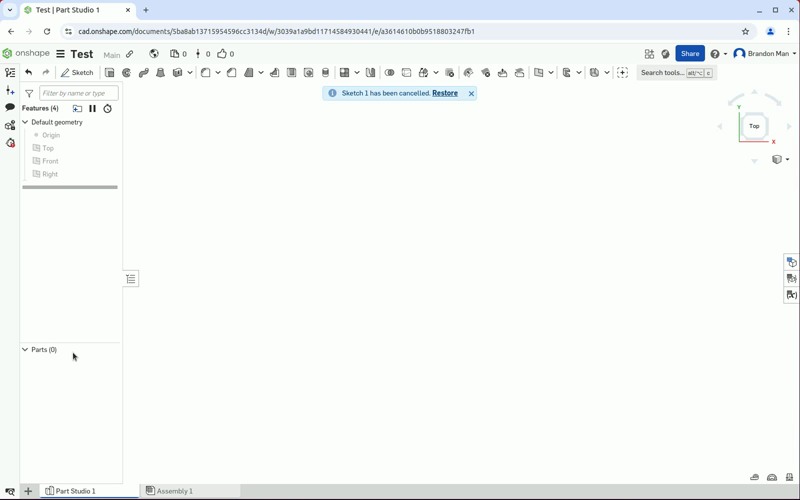
key(shift+p)
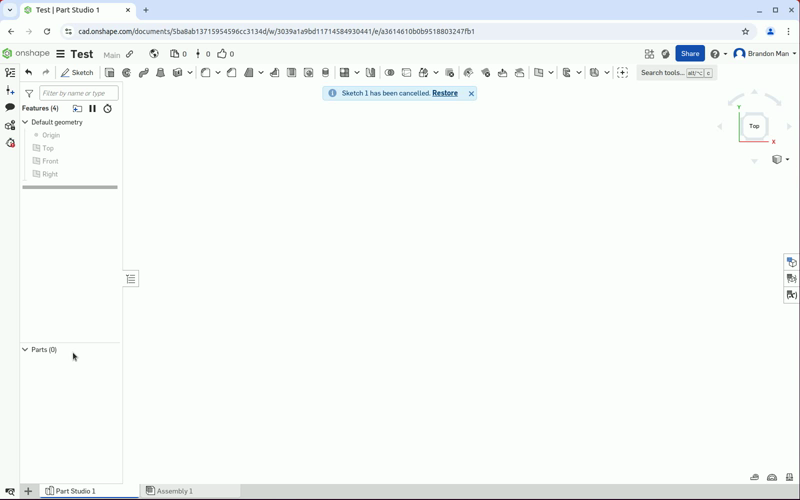
key(space)
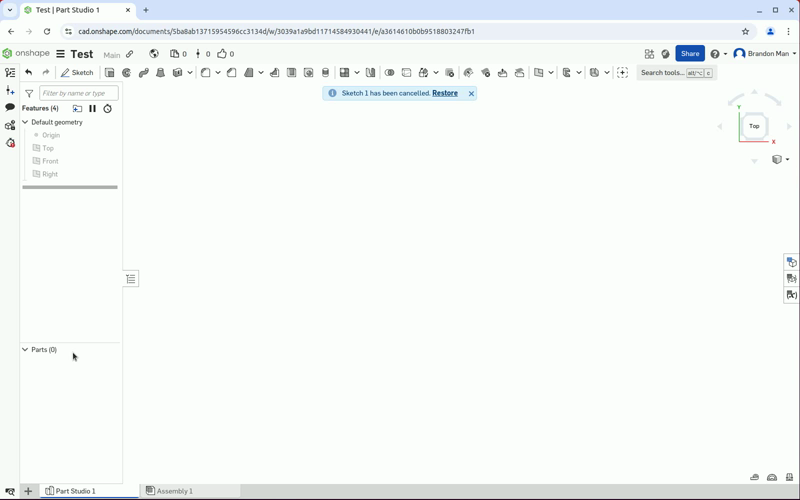
key_down(shift)
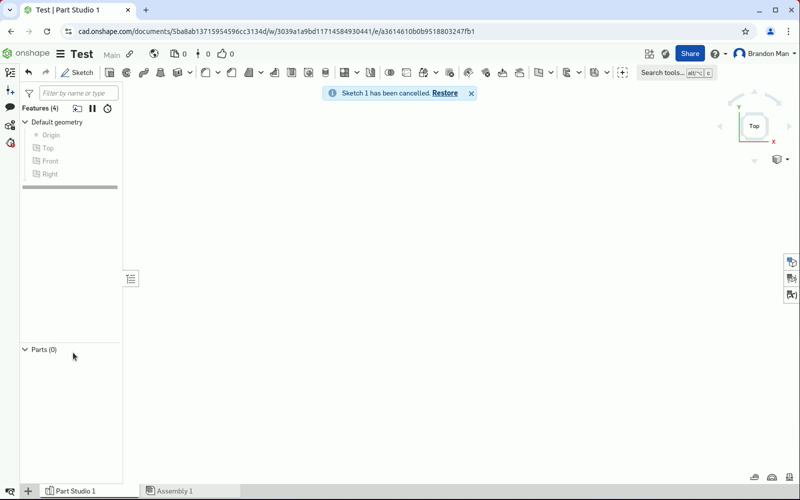
key(up)
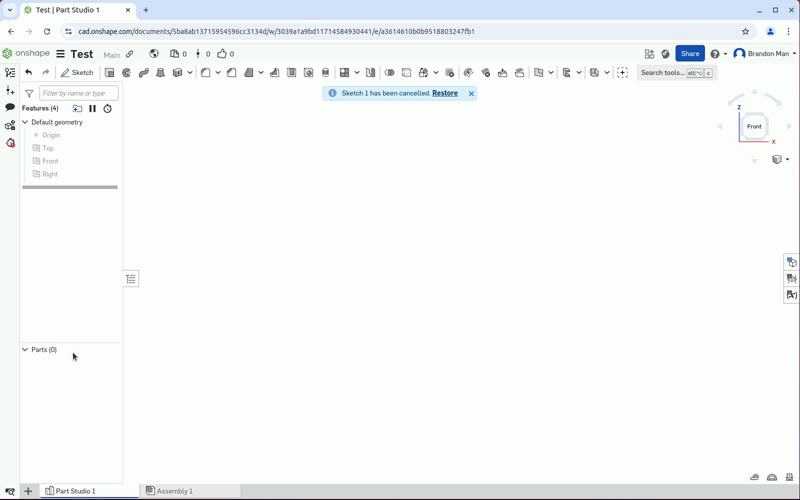
key_up(shift)
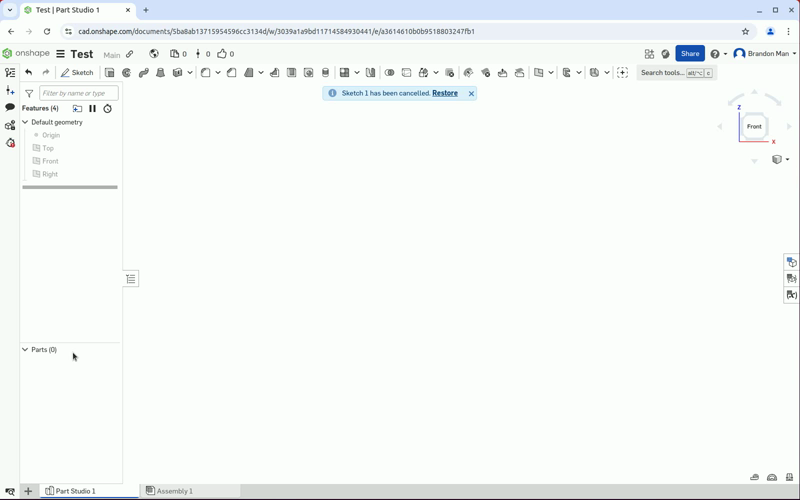
mouse_move(73, 352)
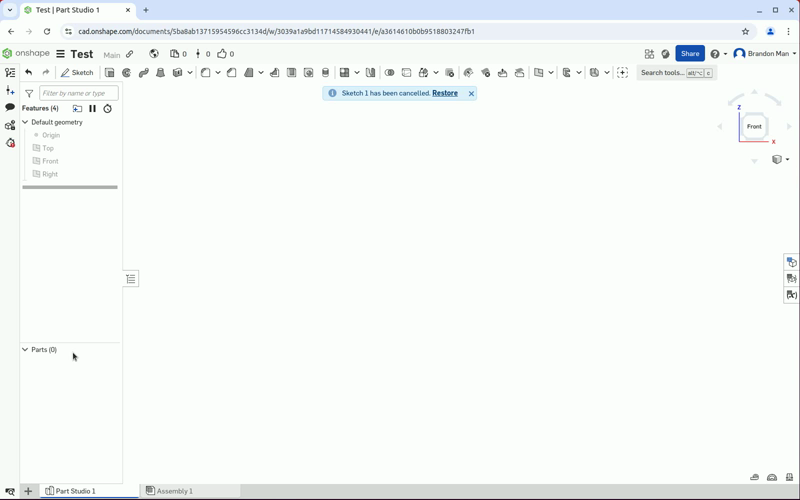
key(shift+y)
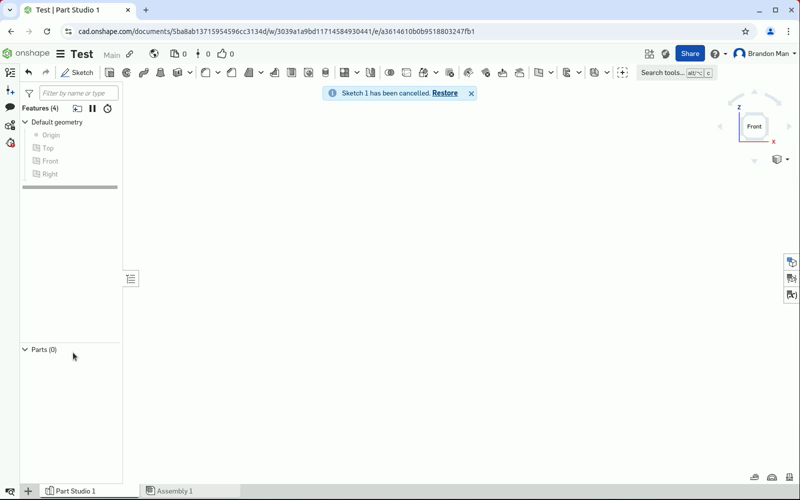
key(shift+s)
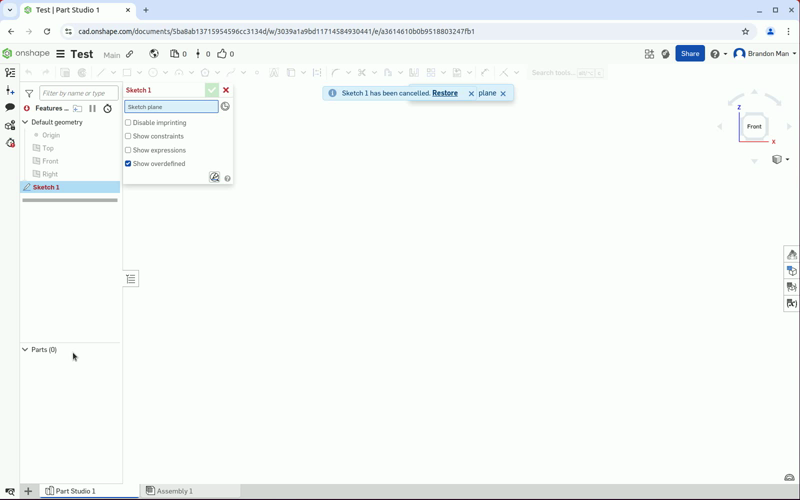
mouse_move(73, 163)
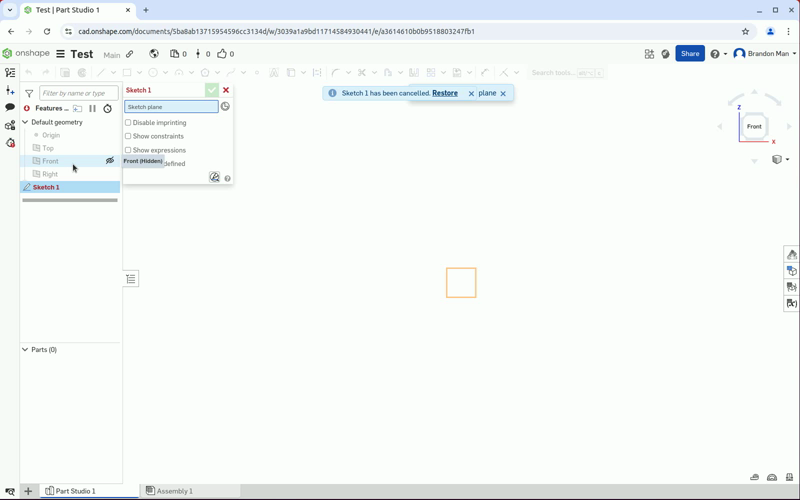
click(73, 163)
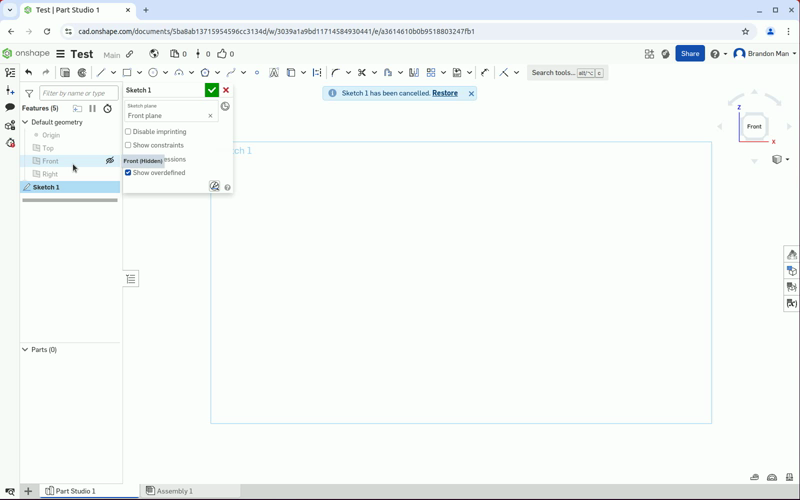
mouse_move(73, 352)
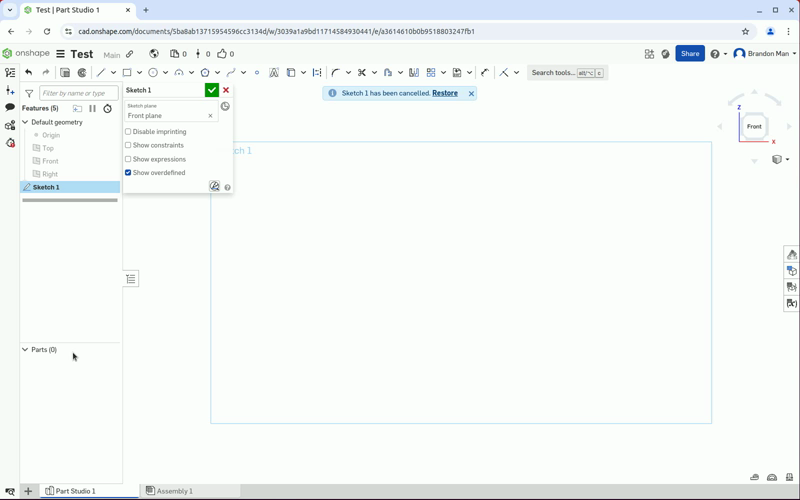
key(y)
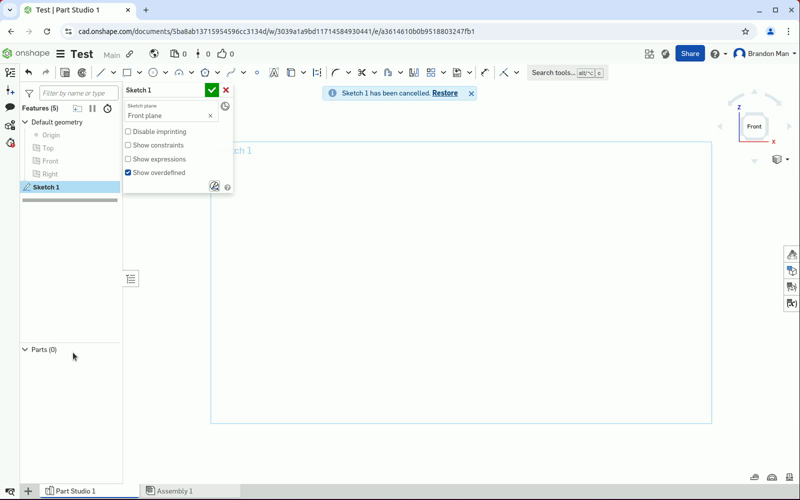
key(l)
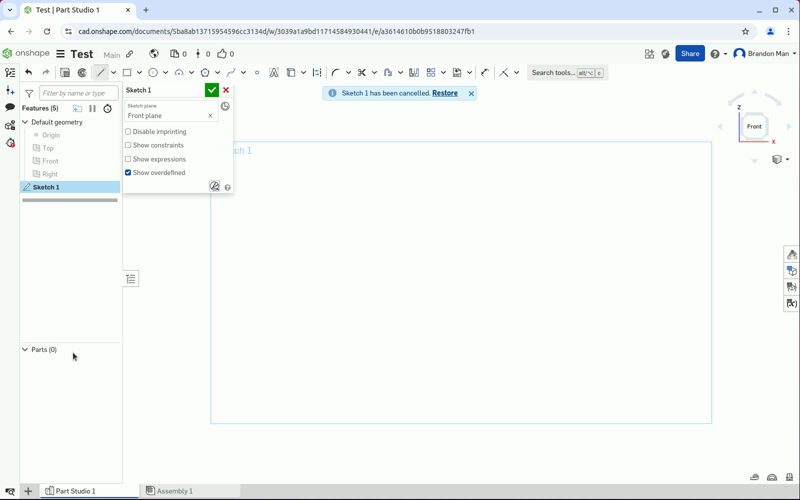
key_down(shift)
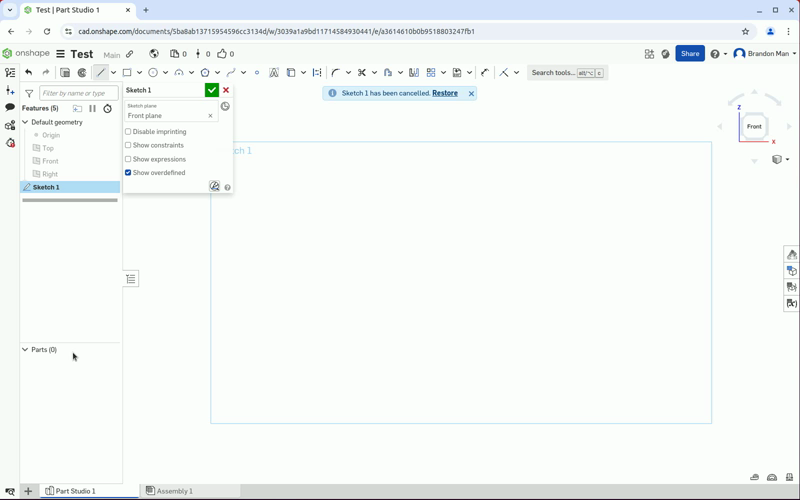
mouse_move(460, 282)
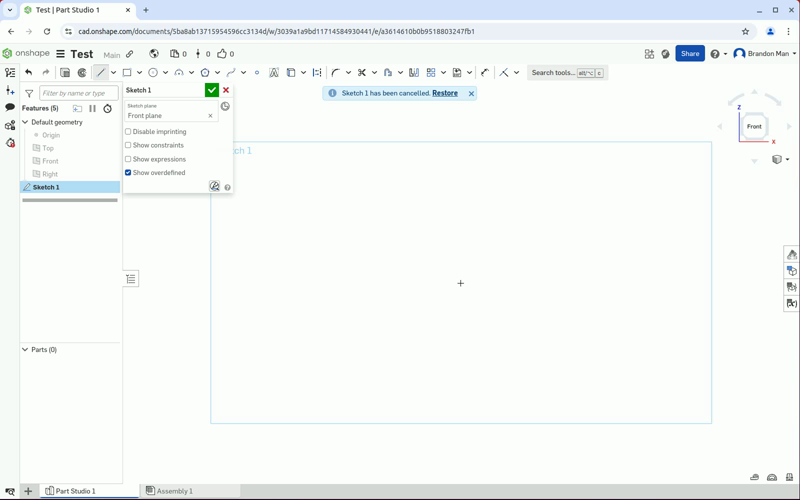
click(460, 282)
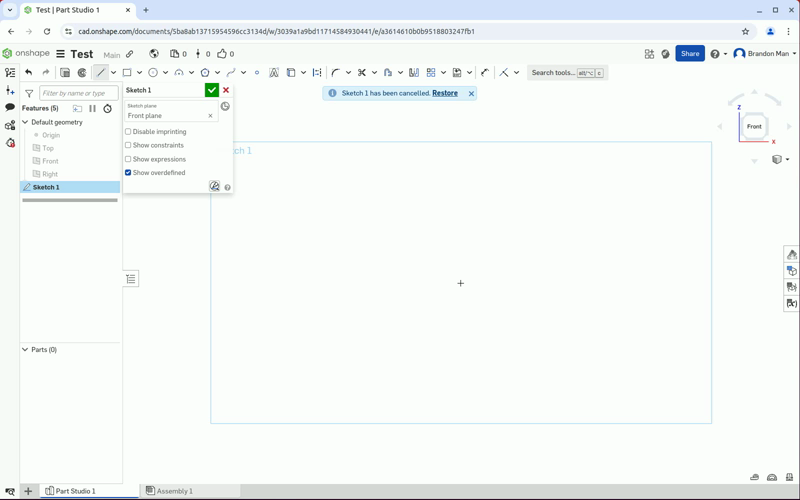
key_up(shift)
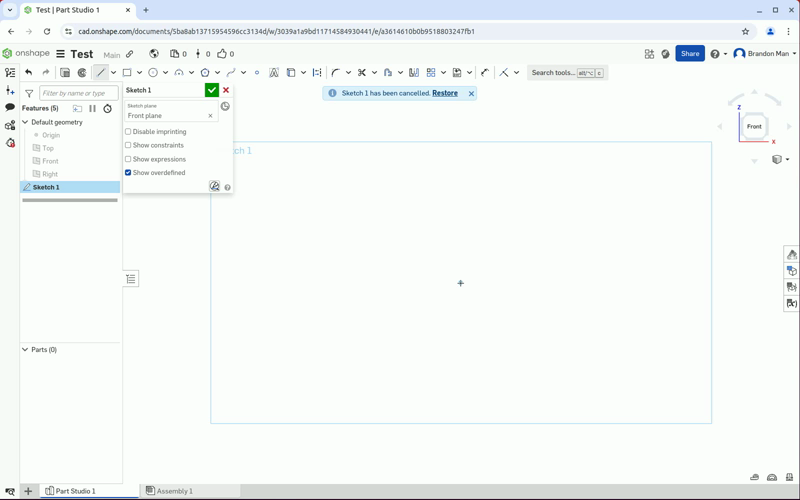
key_down(shift)
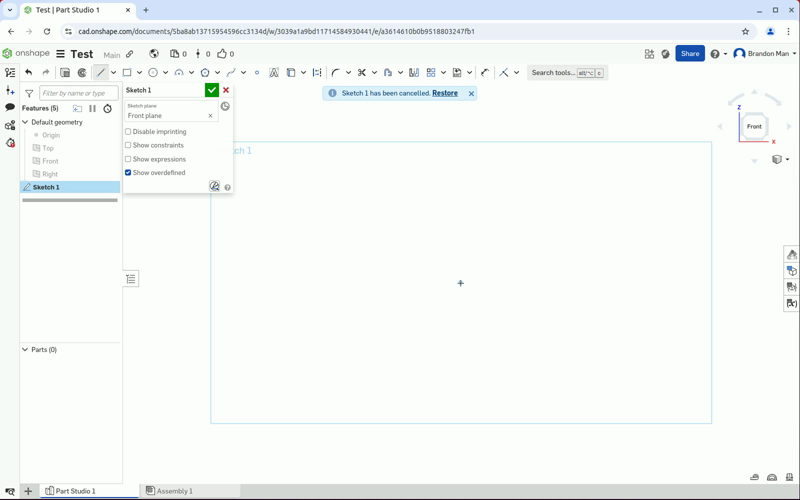
mouse_move(522, 282)
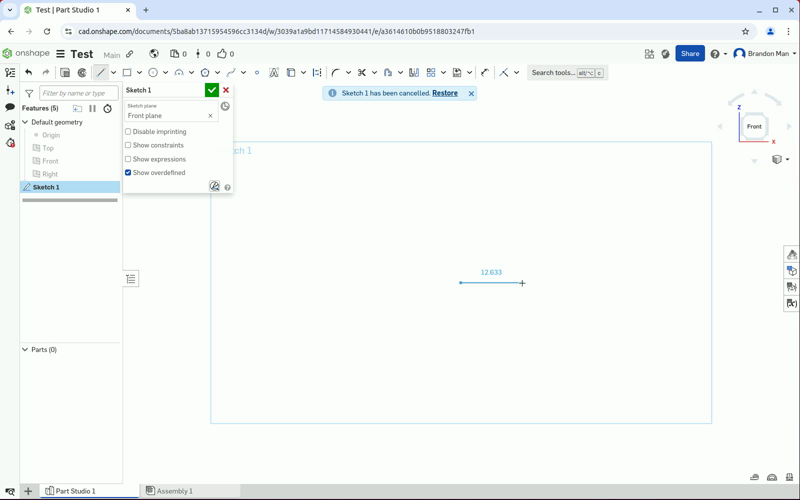
click(522, 282)
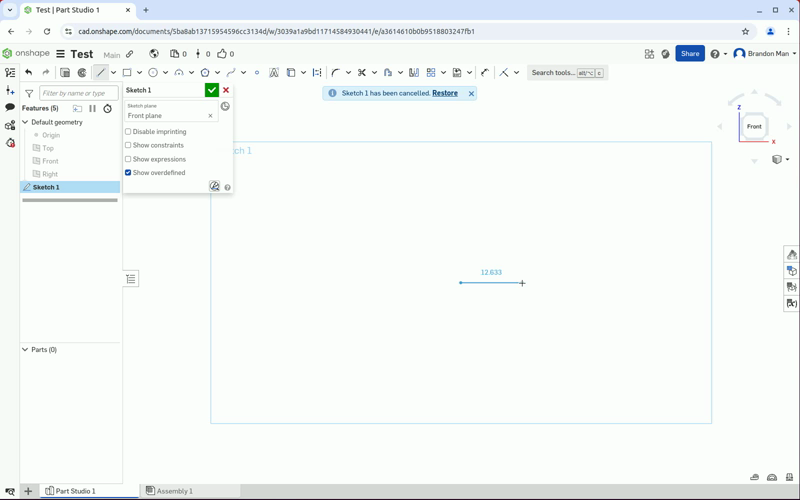
key_up(shift)
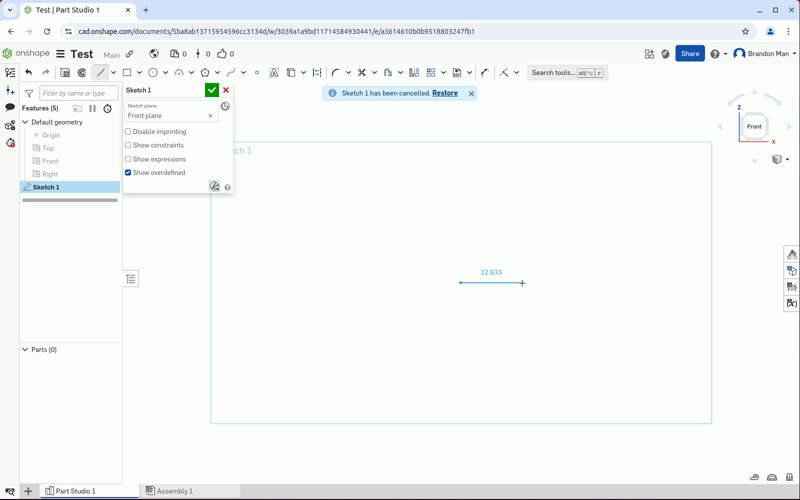
key_down(shift)
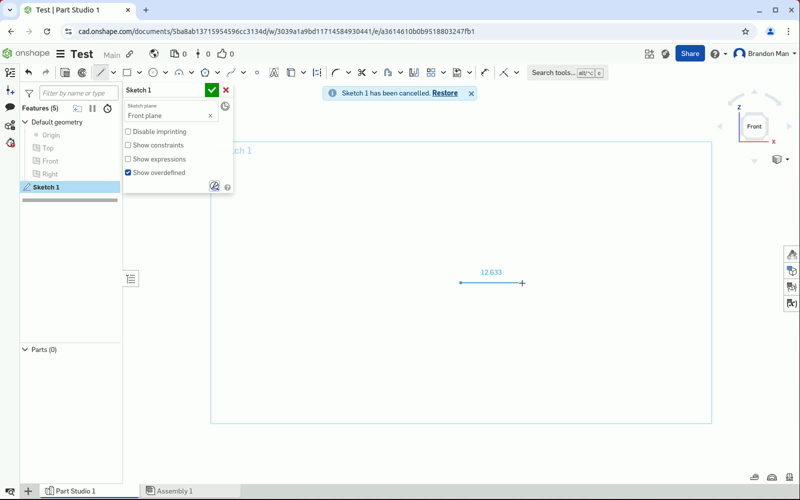
mouse_move(552, 282)
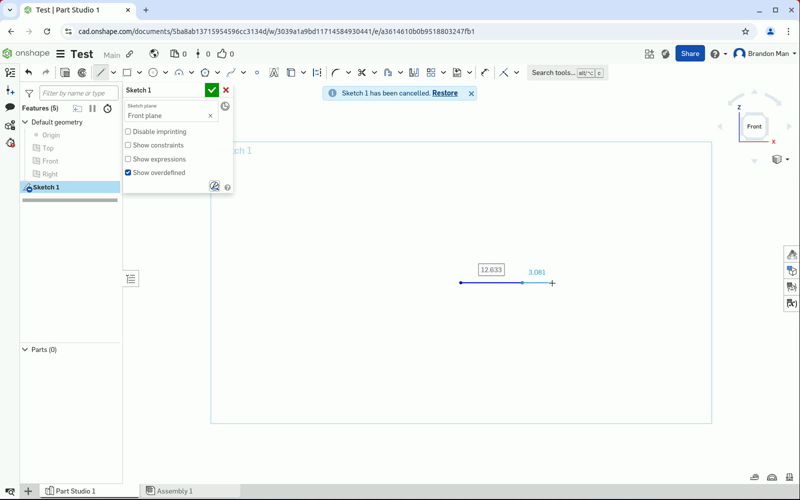
mouse_move(522, 228)
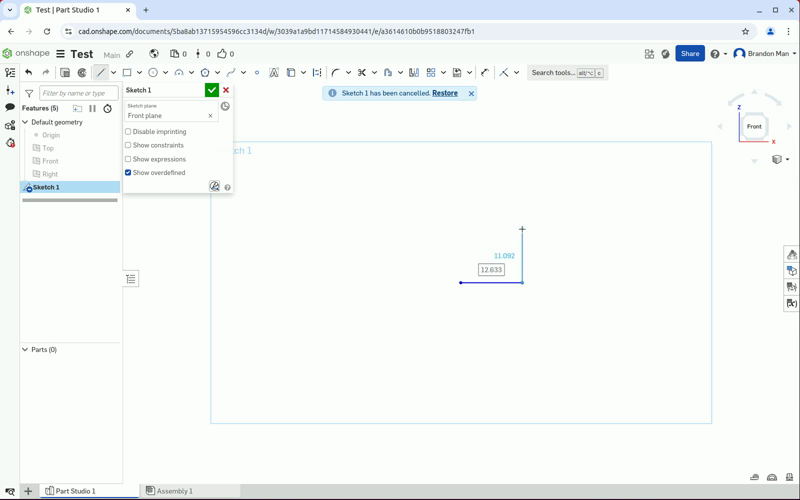
click(522, 228)
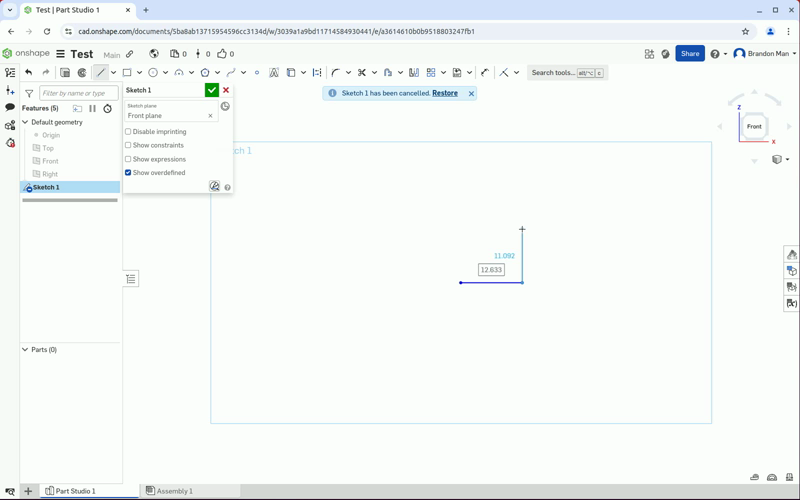
key_up(shift)
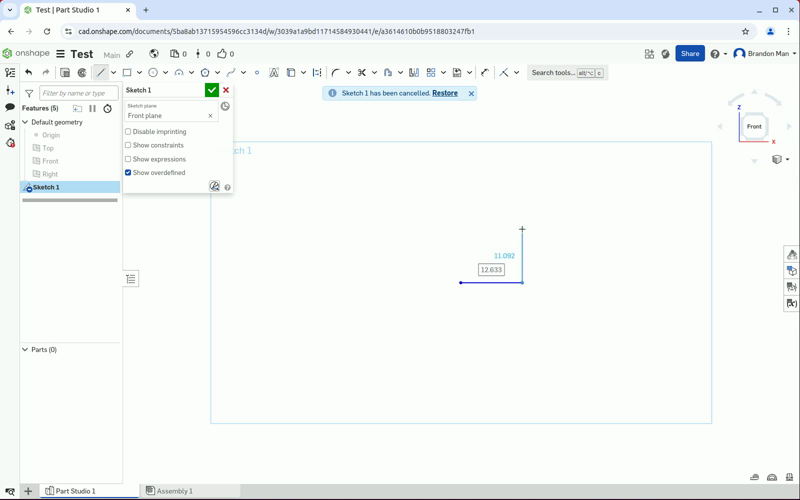
key_down(shift)
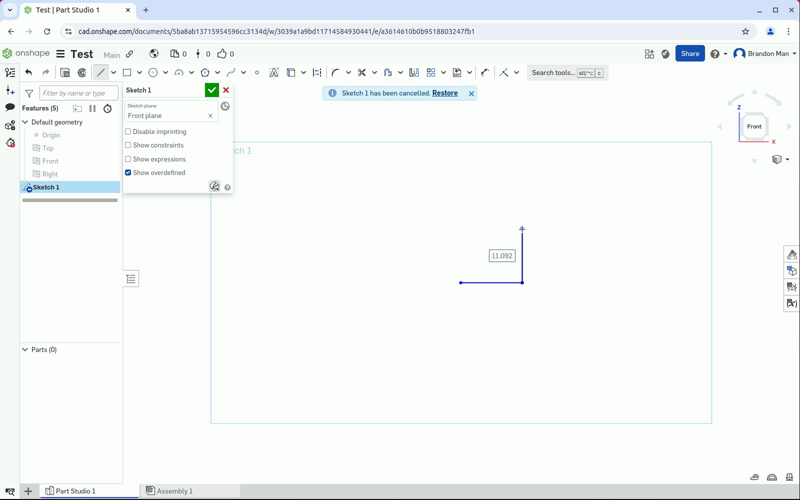
mouse_move(460, 228)
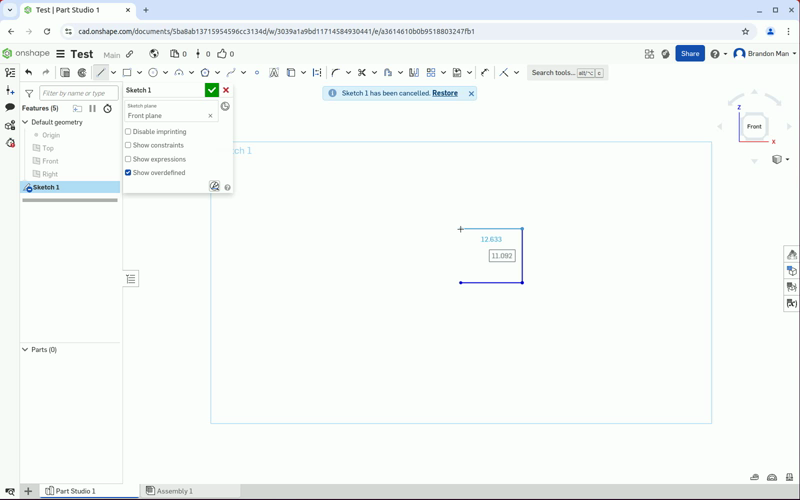
click(460, 228)
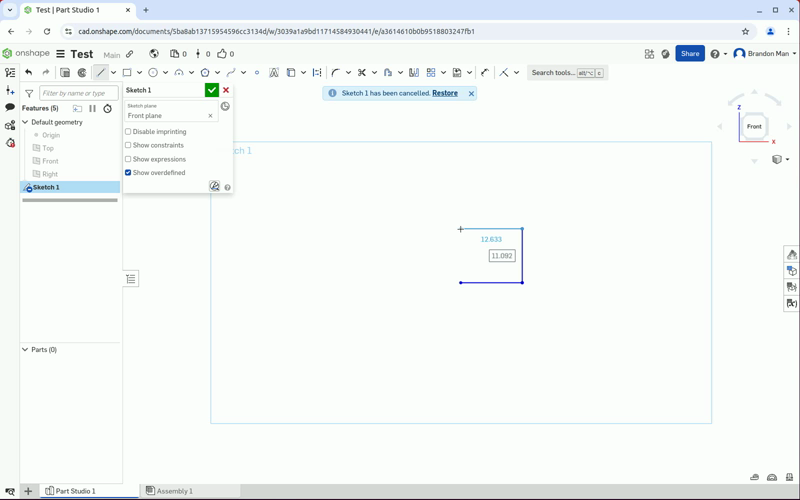
key_up(shift)
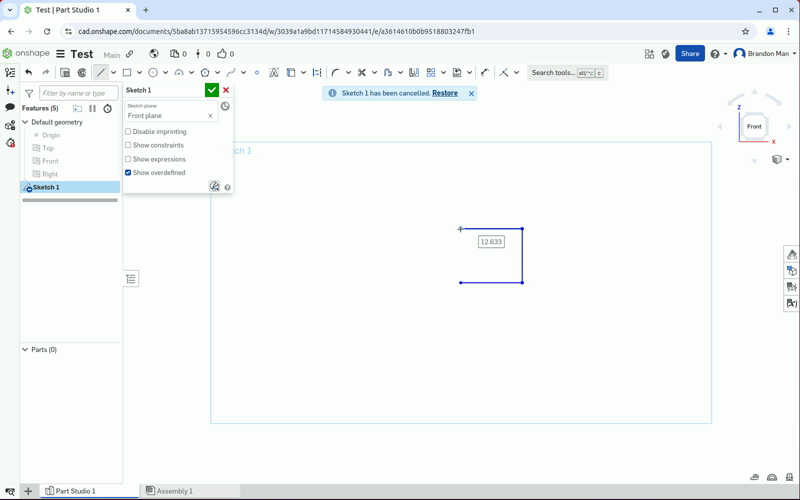
mouse_move(490, 228)
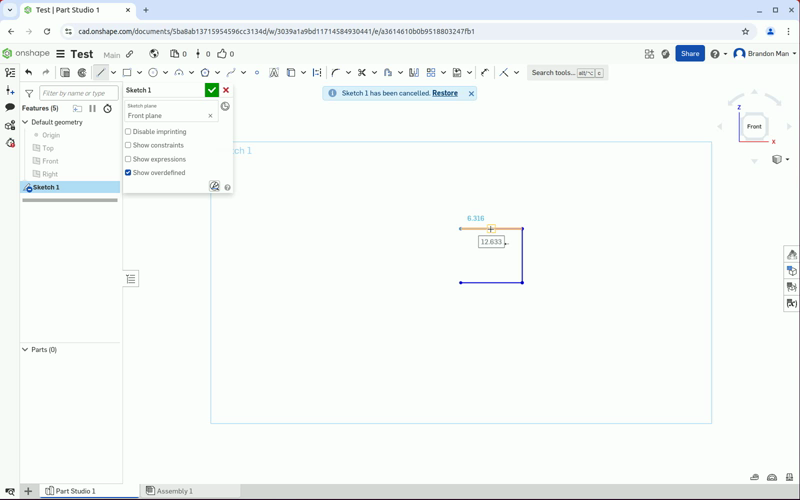
key_down(shift)
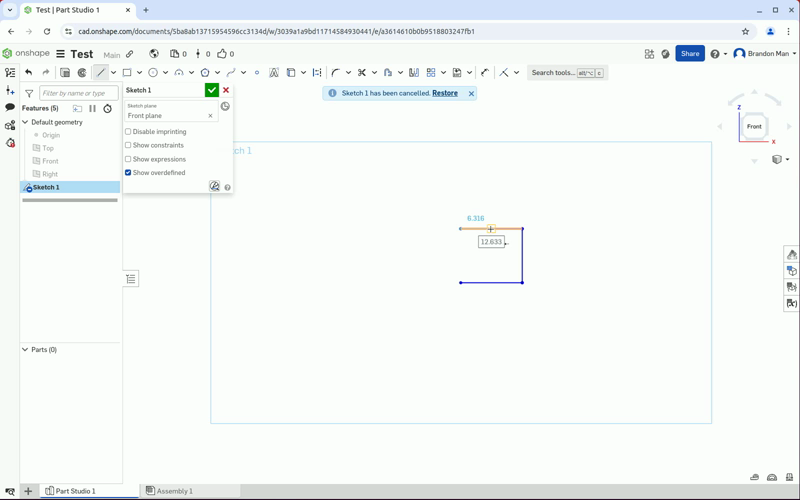
mouse_move(460, 282)
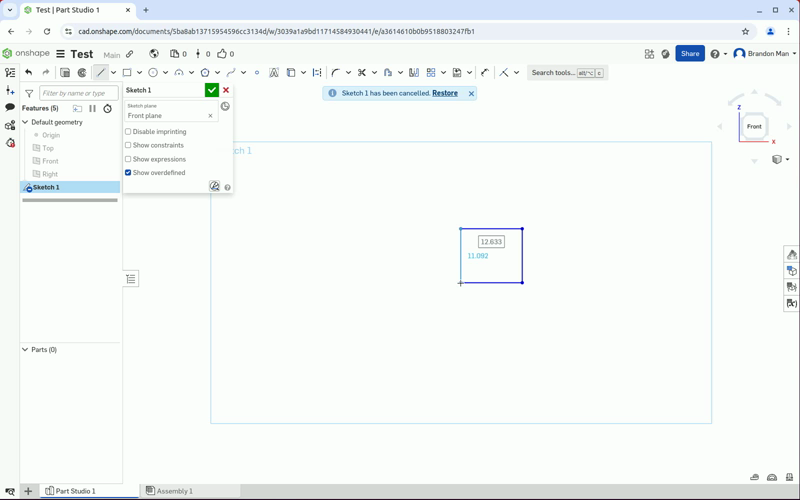
key_up(shift)
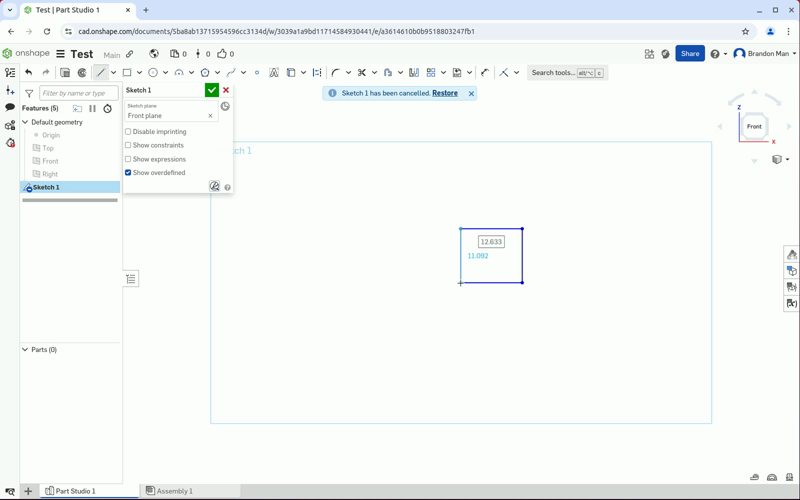
click(460, 282)
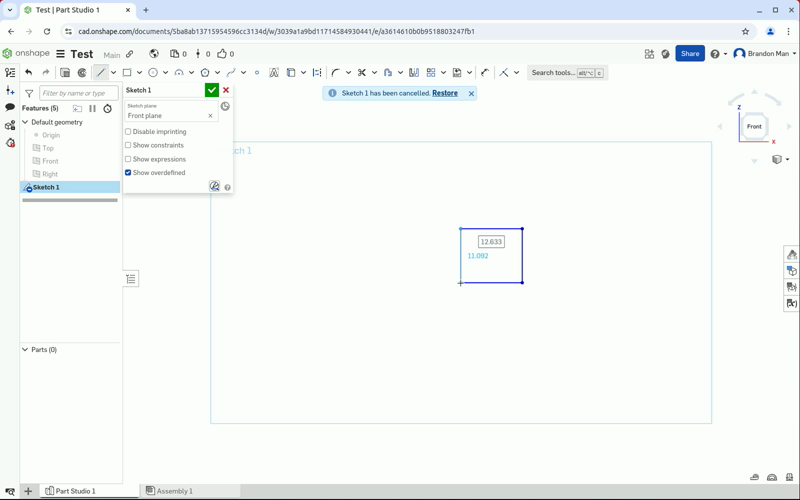
key(esc)
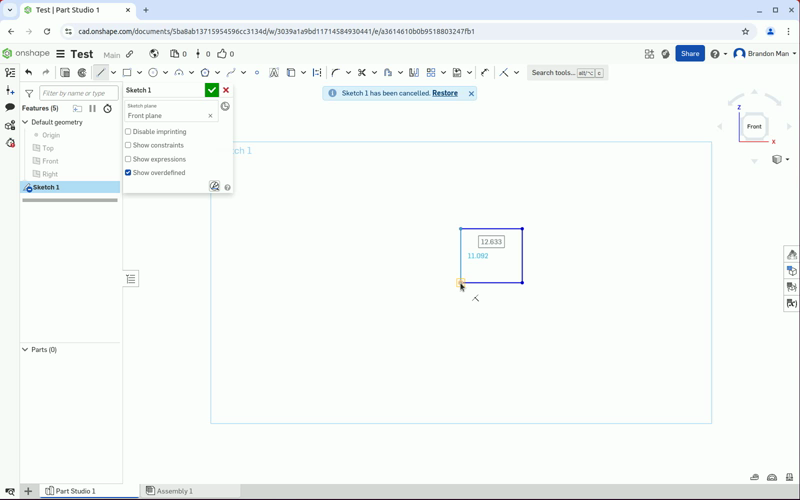
mouse_move(516, 271)
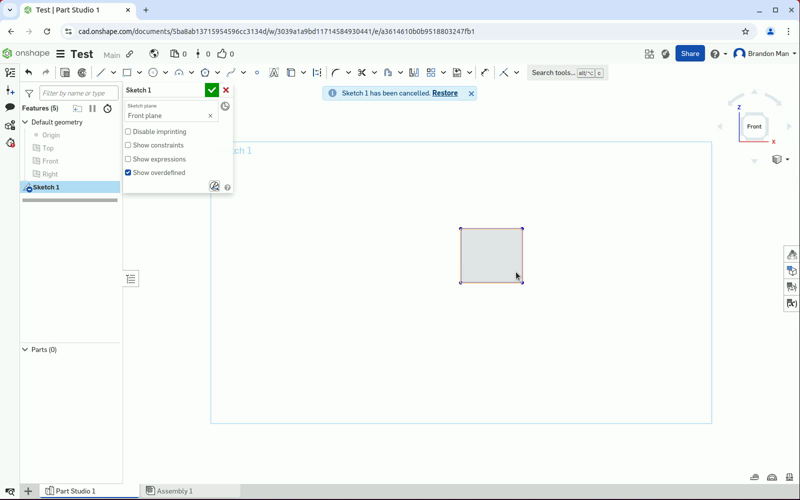
click(516, 271)
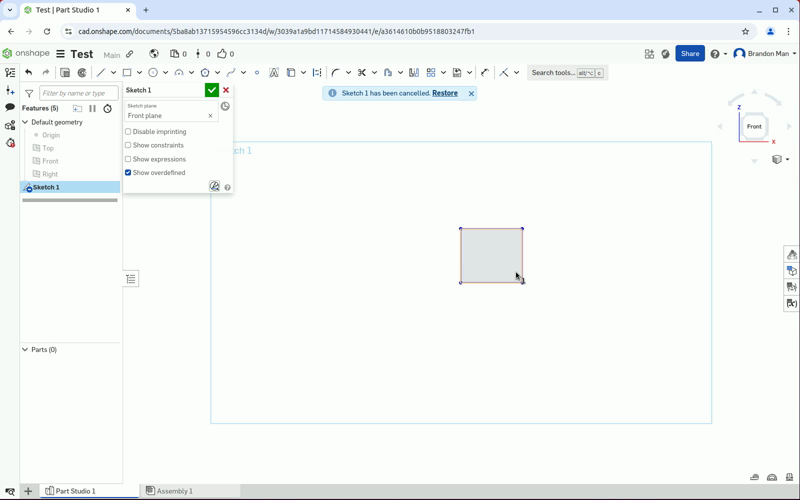
mouse_move(73, 352)
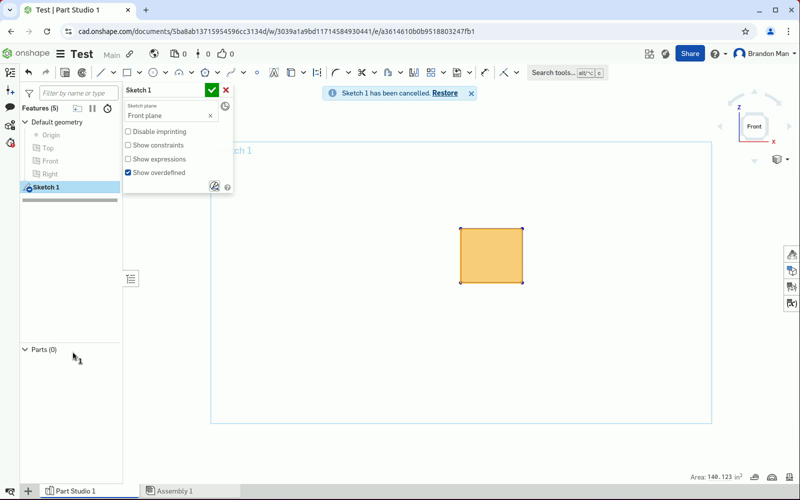
key(shift+y)
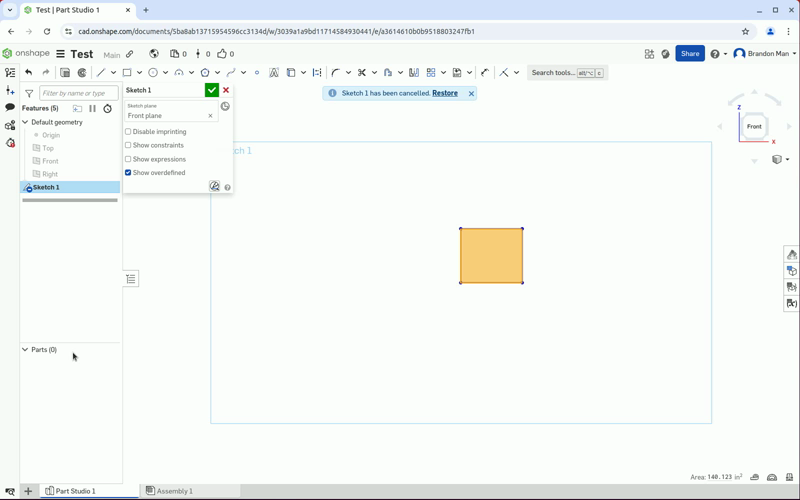
key(shift+e)
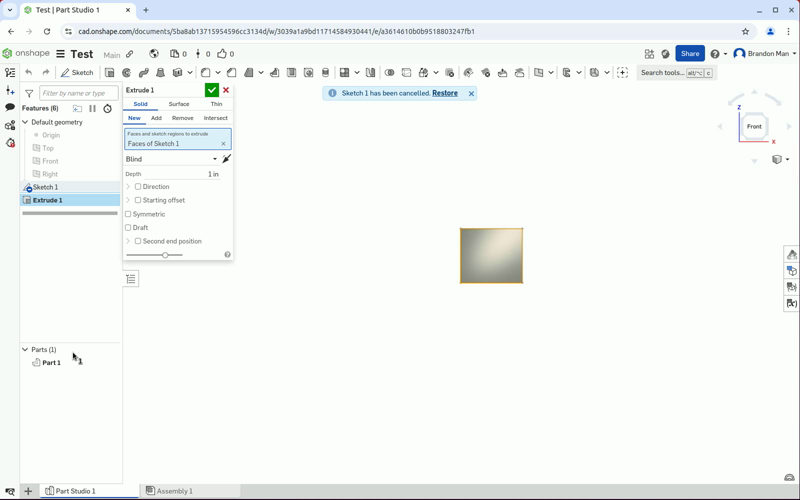
mouse_move(143, 106)
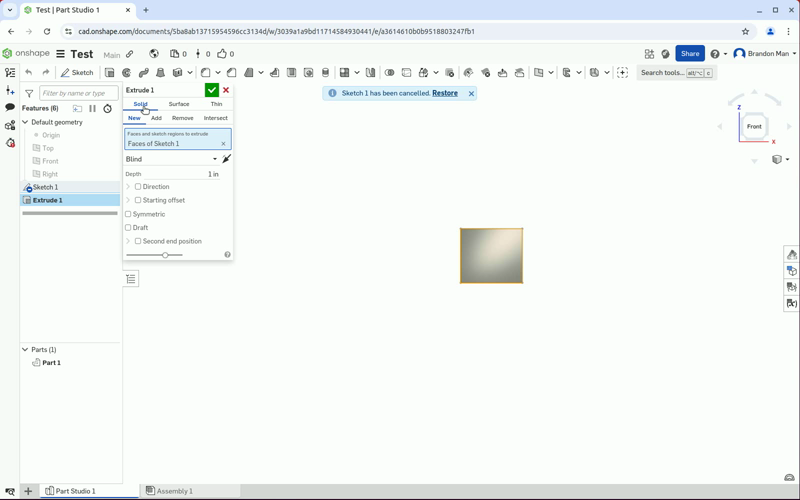
click(143, 106)
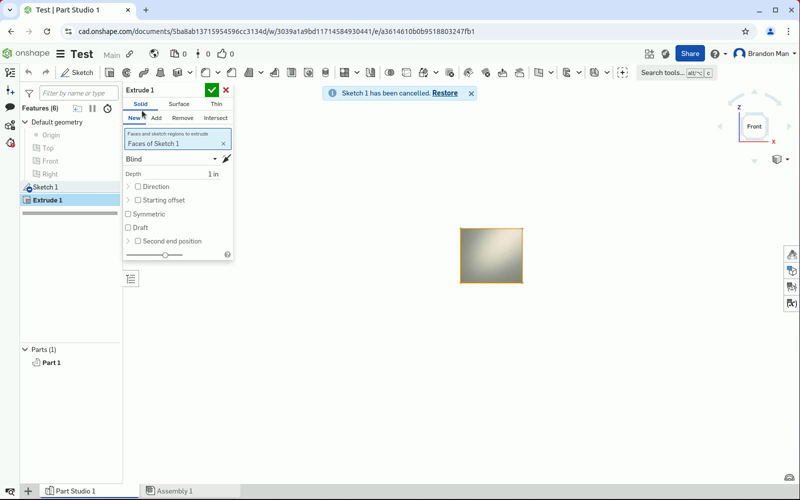
mouse_move(137, 120)
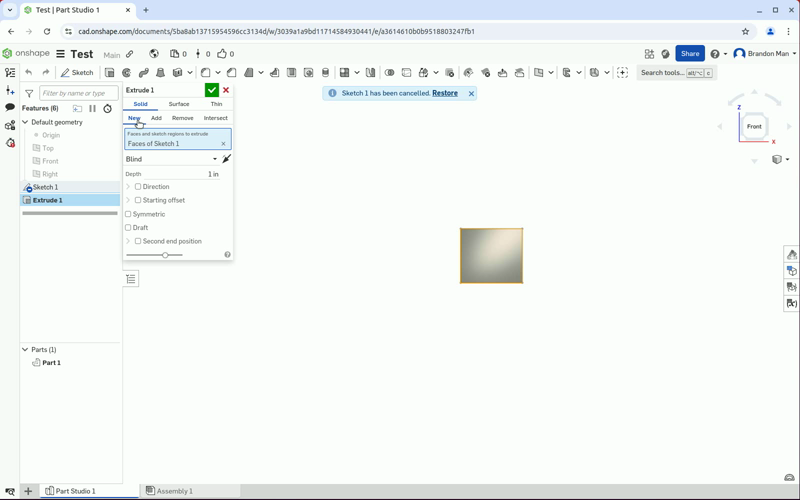
click(137, 120)
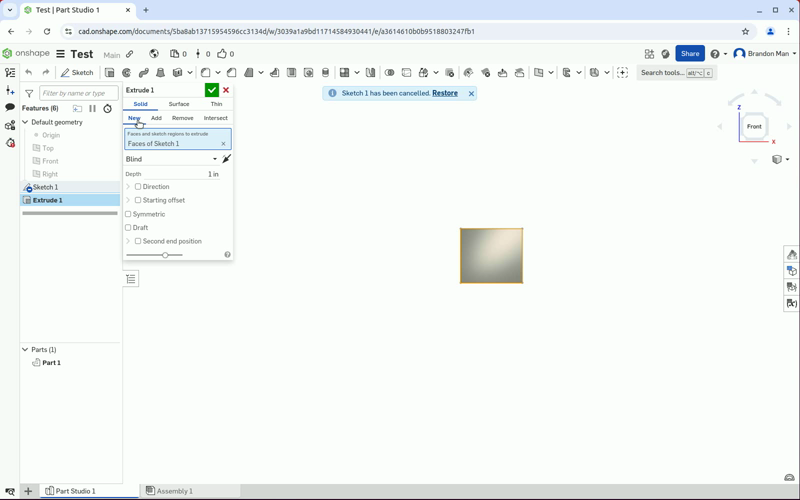
key(tab, 4)
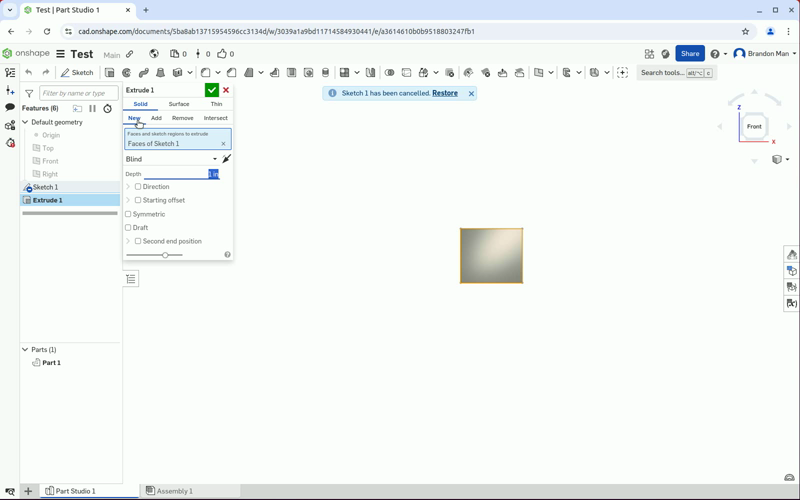
text(23.108)
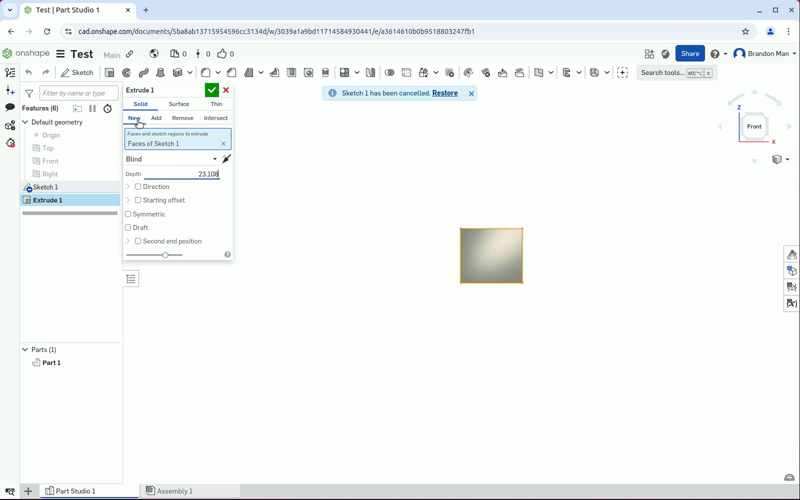
key(enter)
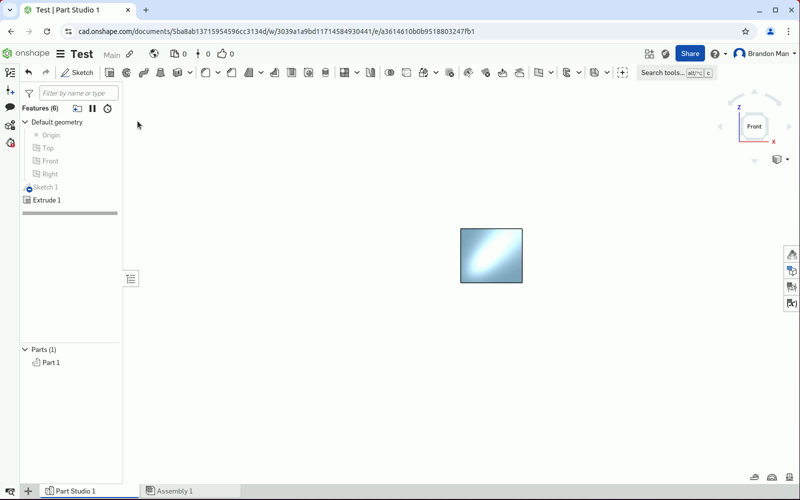
key(shift+h)
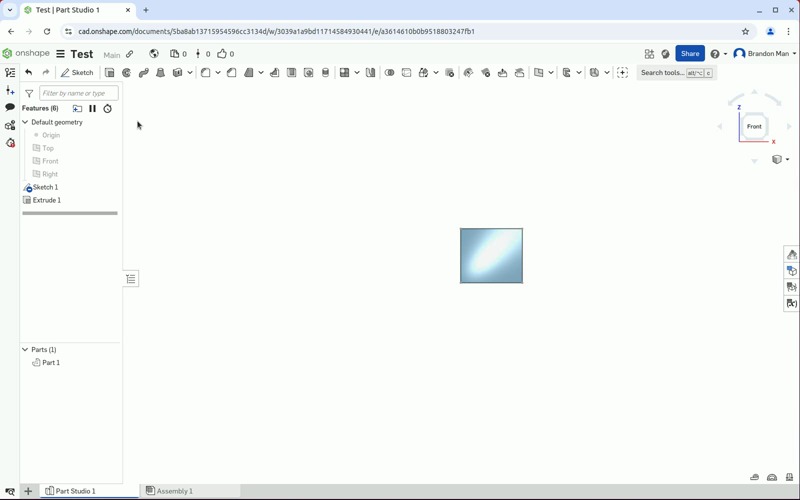
key(shift+h)
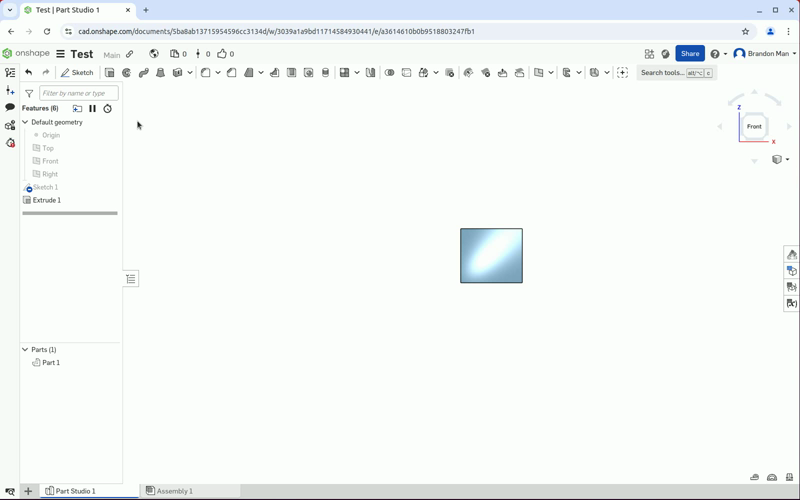
mouse_move(73, 189)
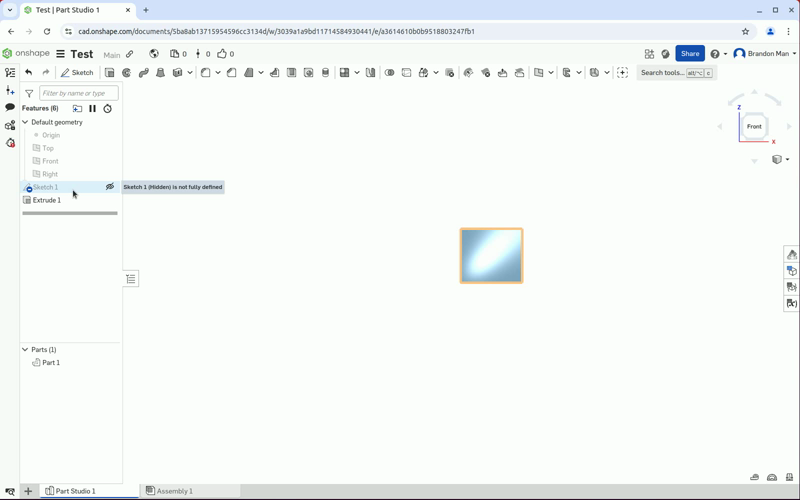
click(73, 189)
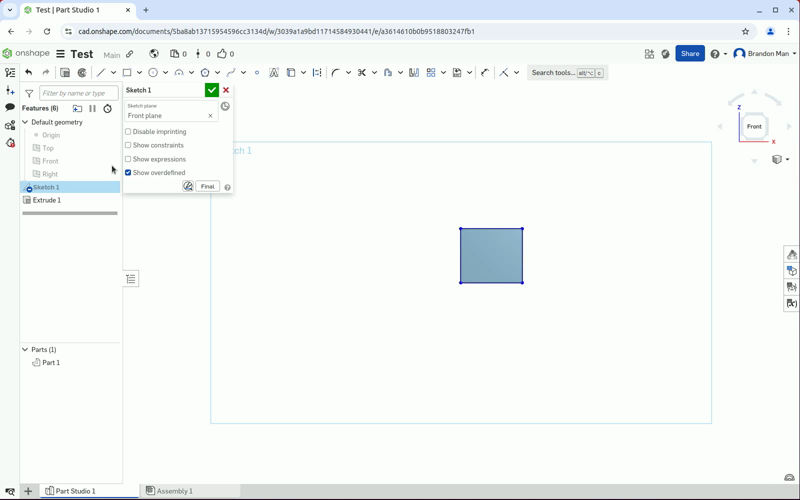
mouse_move(229, 92)
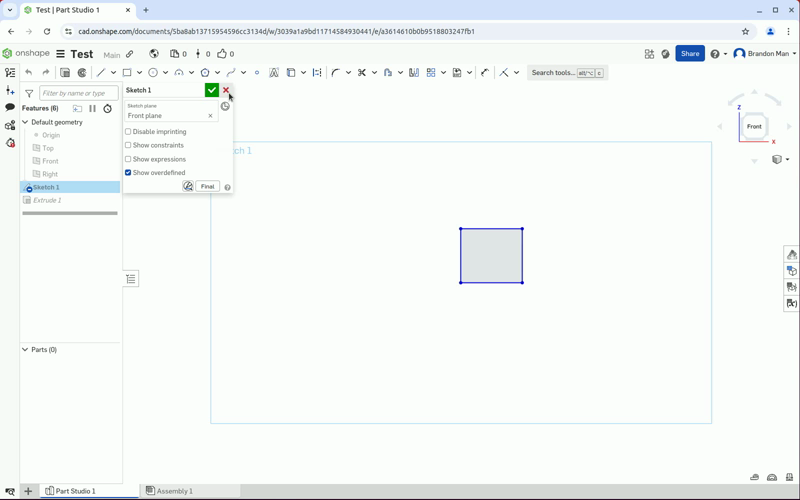
click(229, 92)
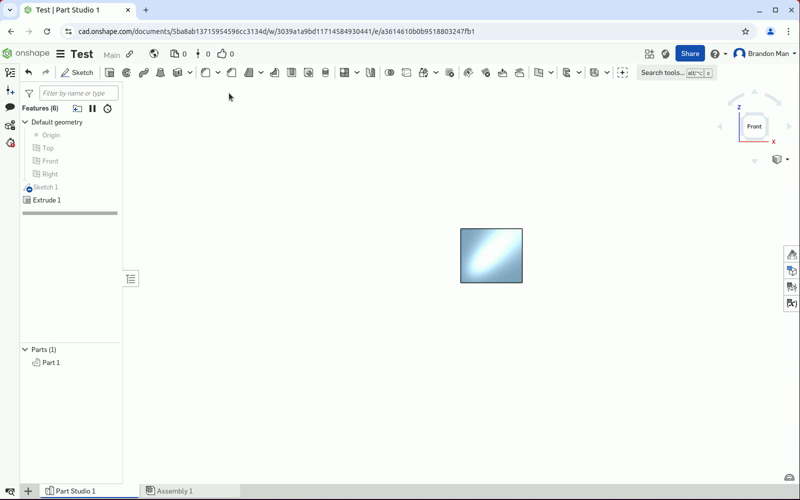
mouse_move(73, 352)
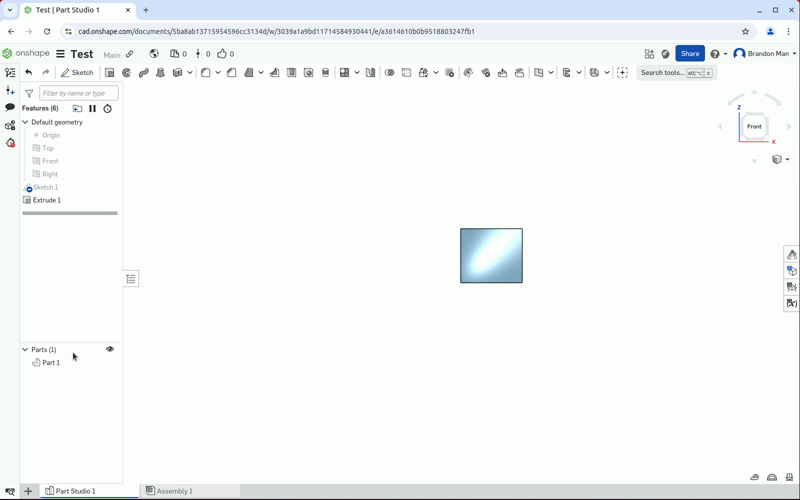
key(y)
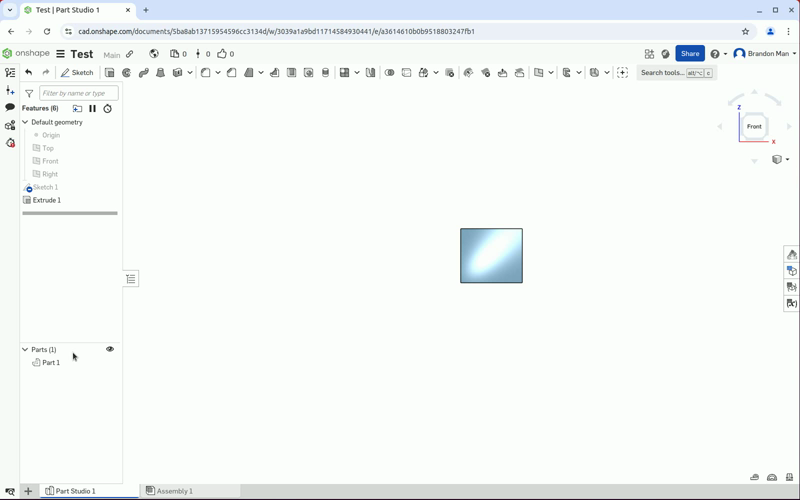
key(shift+p)
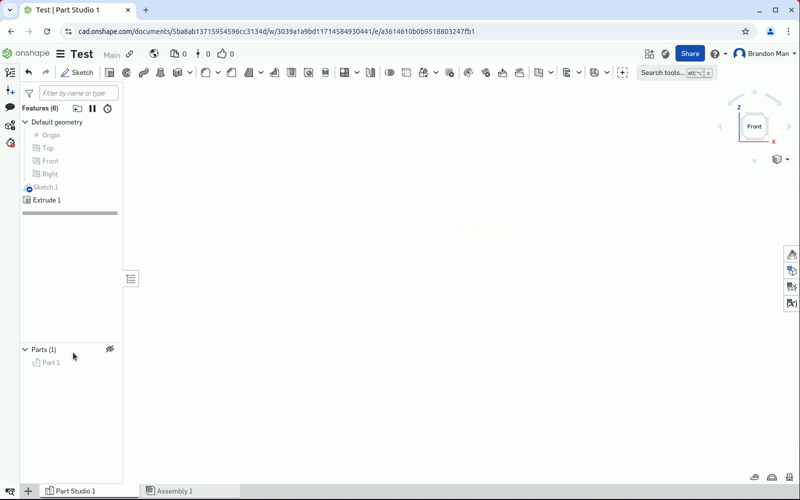
key(space)
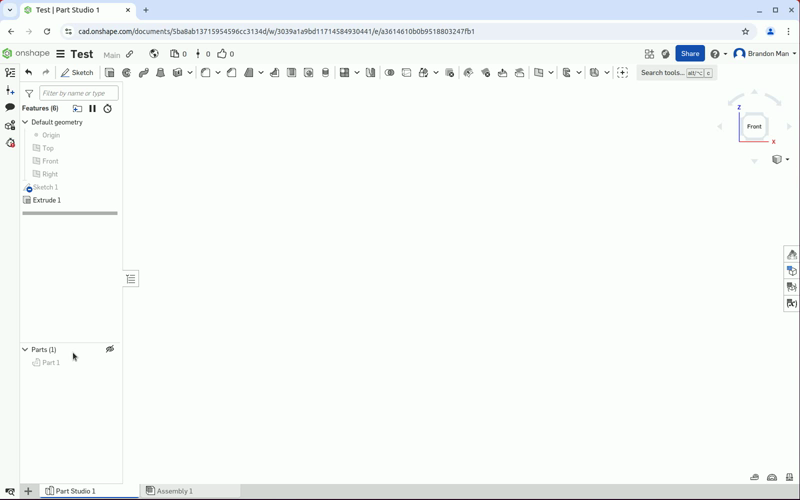
key_down(shift)
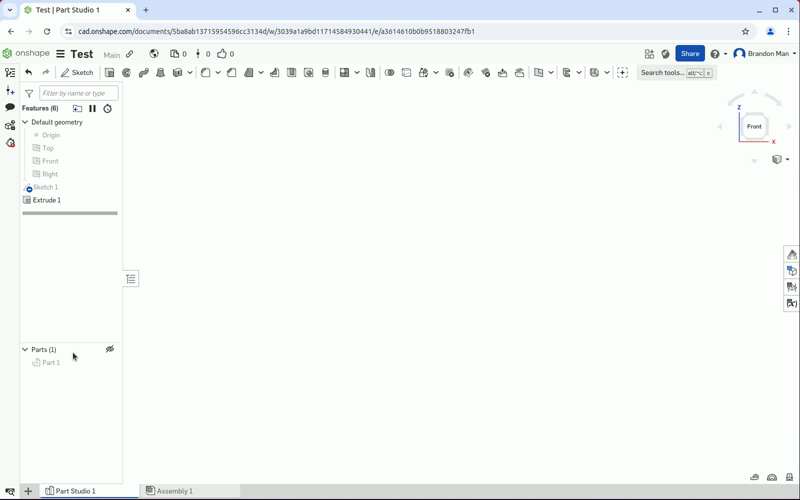
key(down)
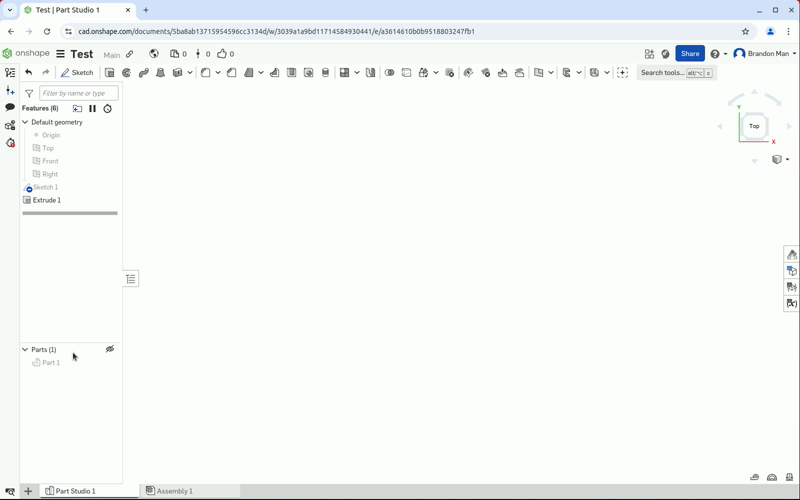
key_up(shift)
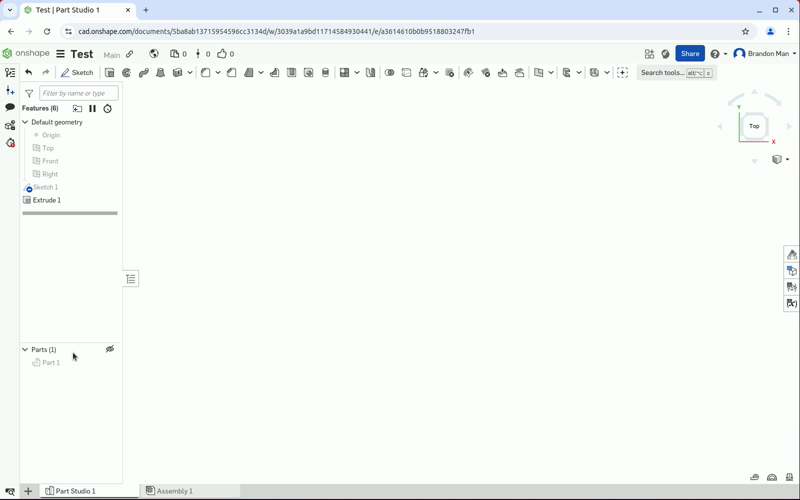
mouse_move(73, 352)
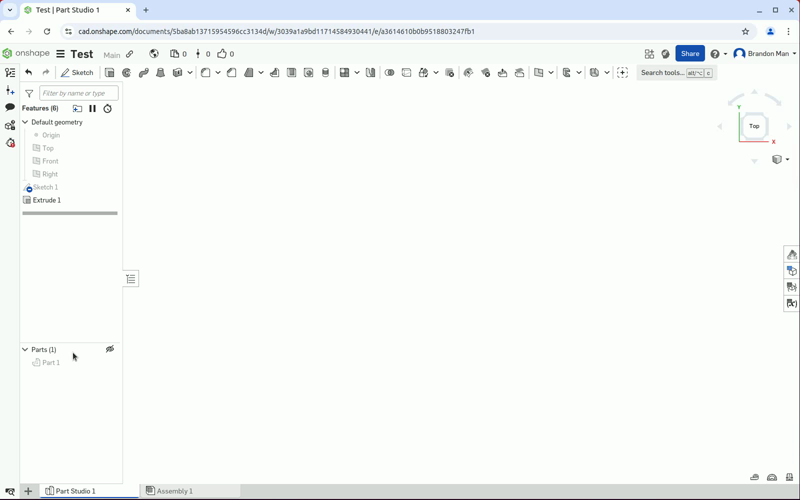
key(shift+y)
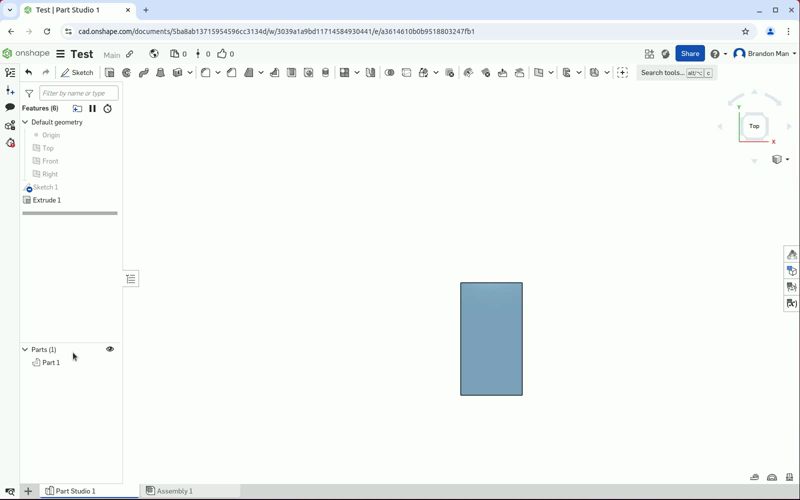
mouse_move(541, 75)
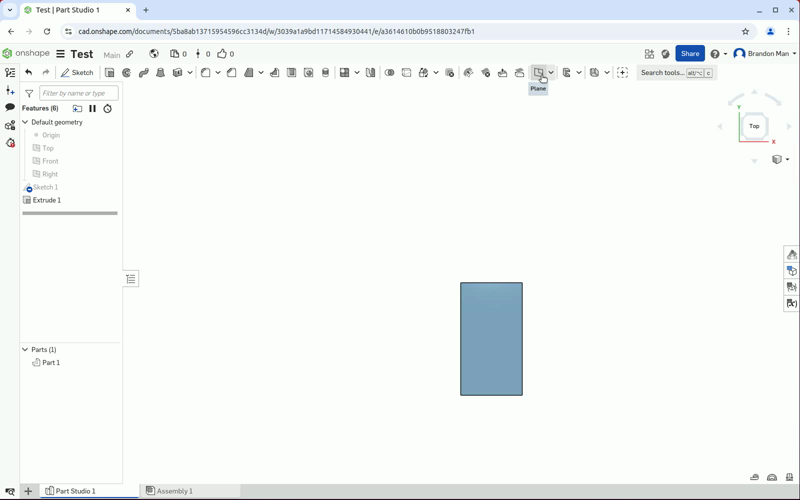
click(541, 75)
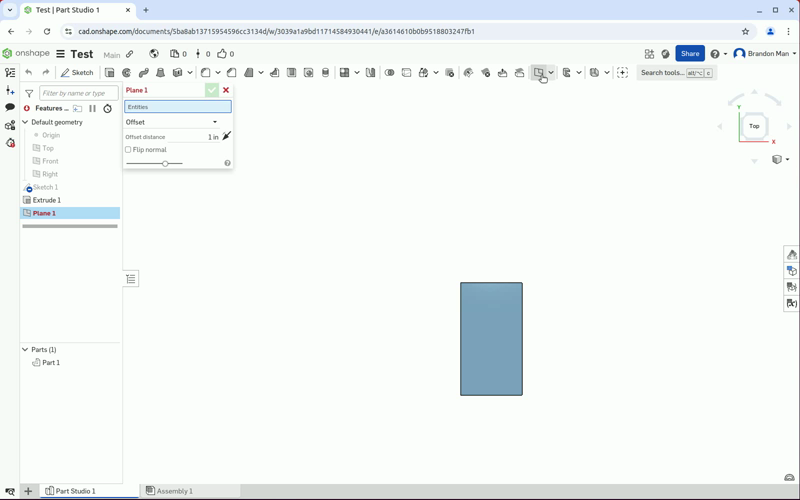
mouse_move(73, 150)
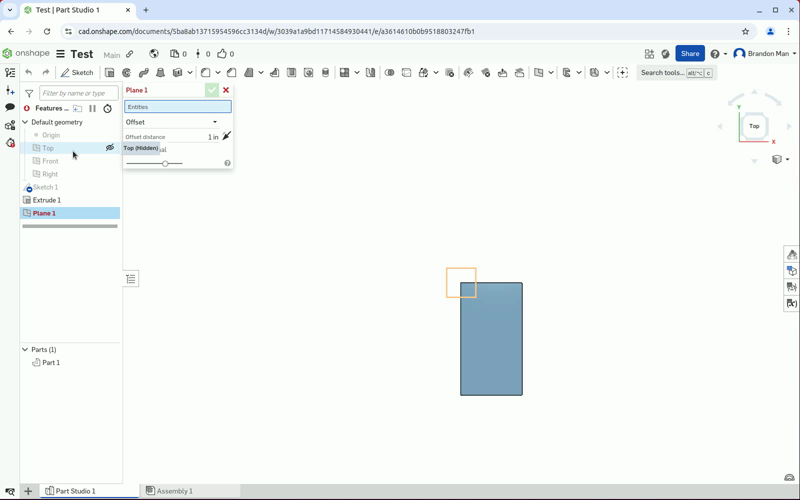
click(73, 150)
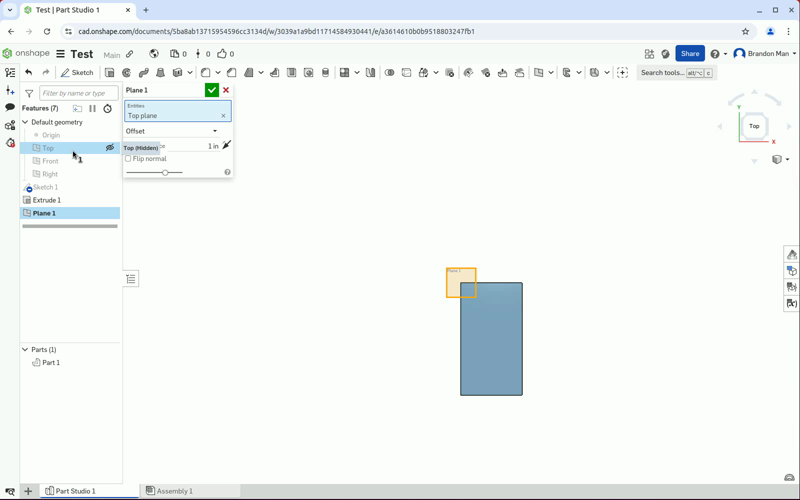
key(tab, 2)
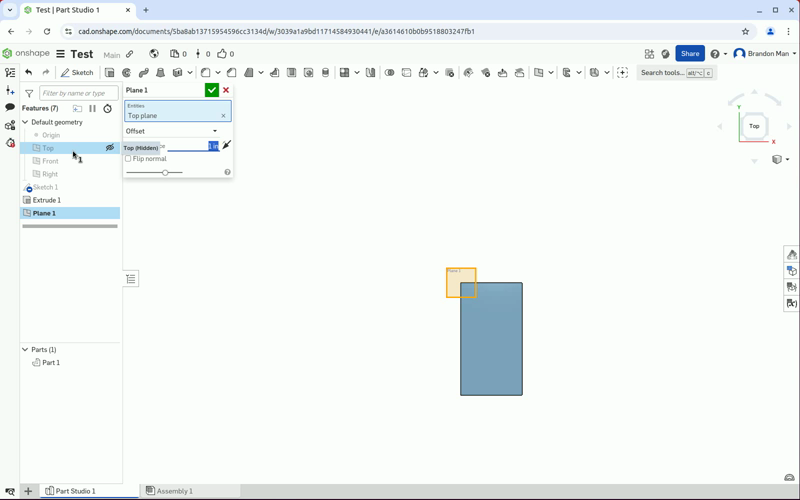
text(11.308)
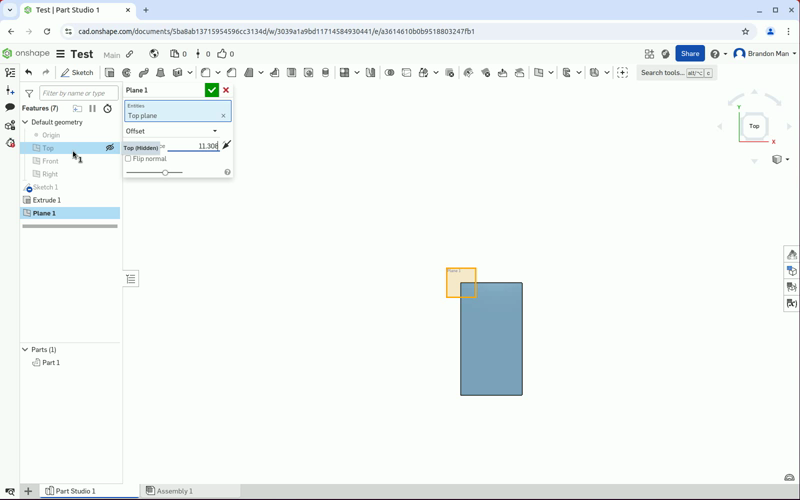
key(enter, 2)
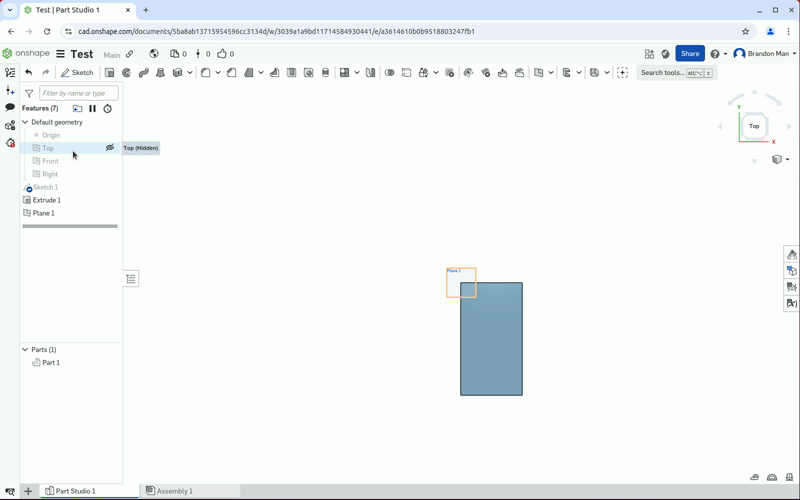
key(shift+s)
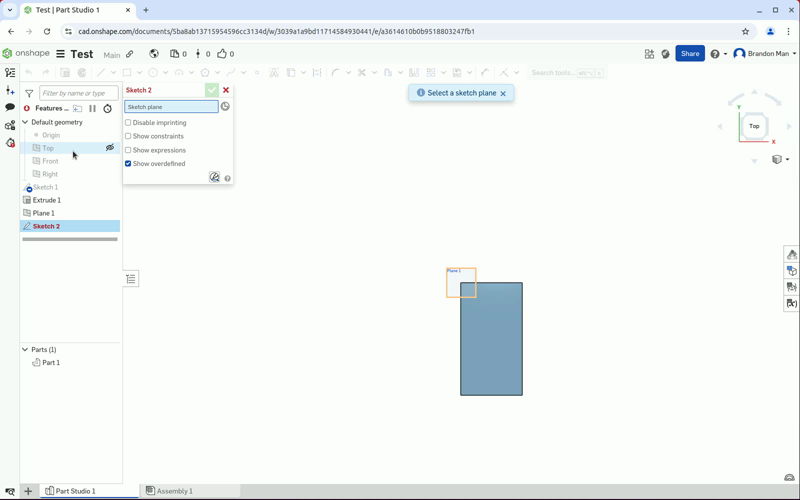
mouse_move(73, 215)
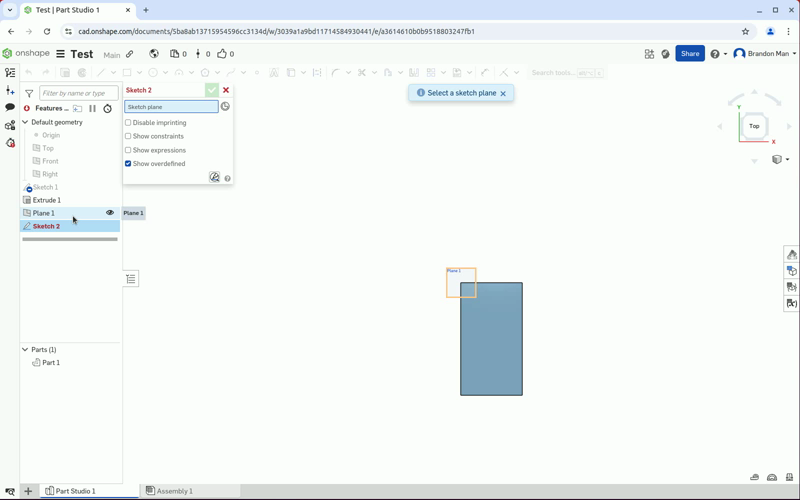
click(73, 215)
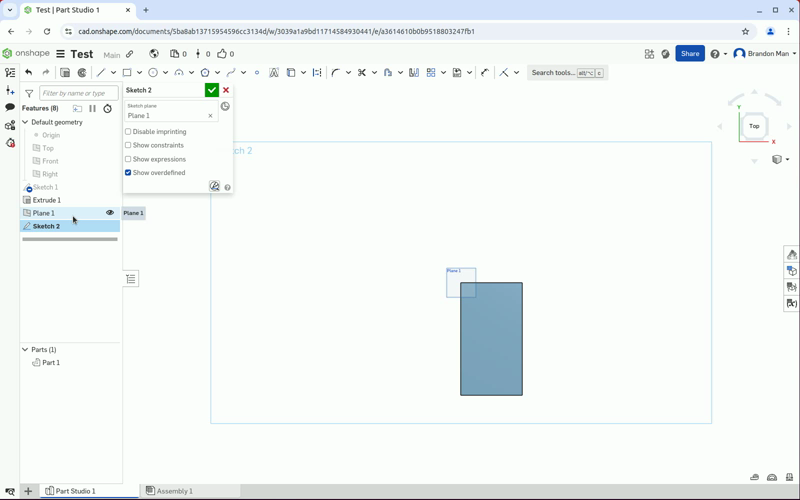
mouse_move(73, 352)
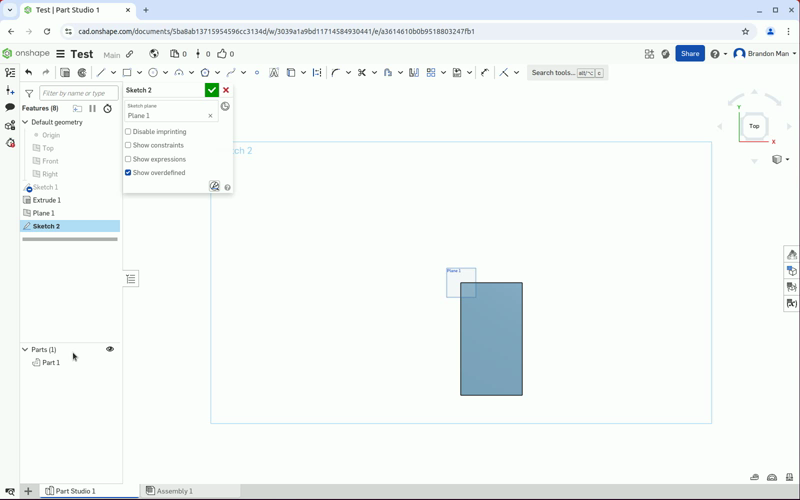
key(y)
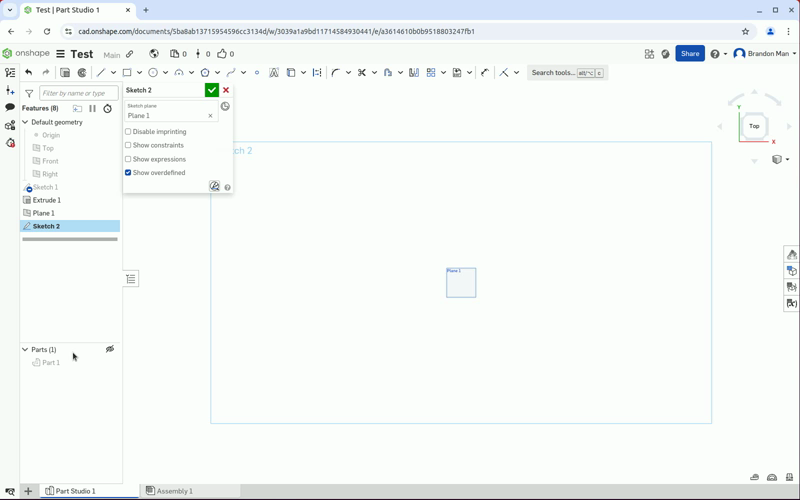
key(l)
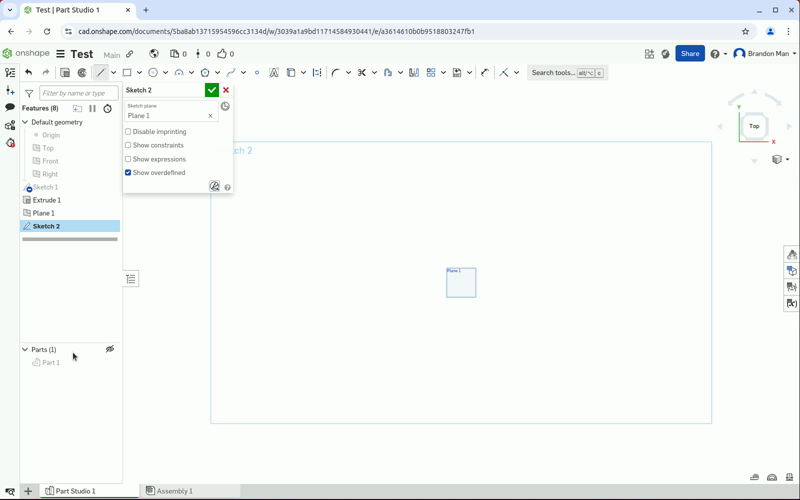
key_down(shift)
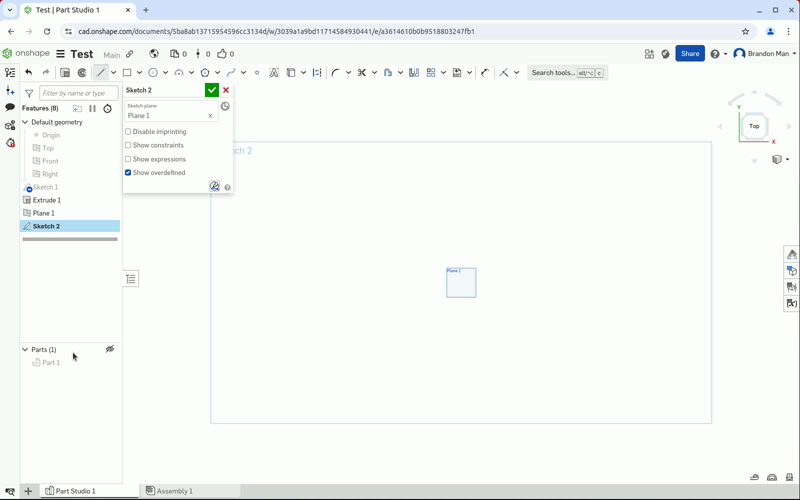
mouse_move(474, 387)
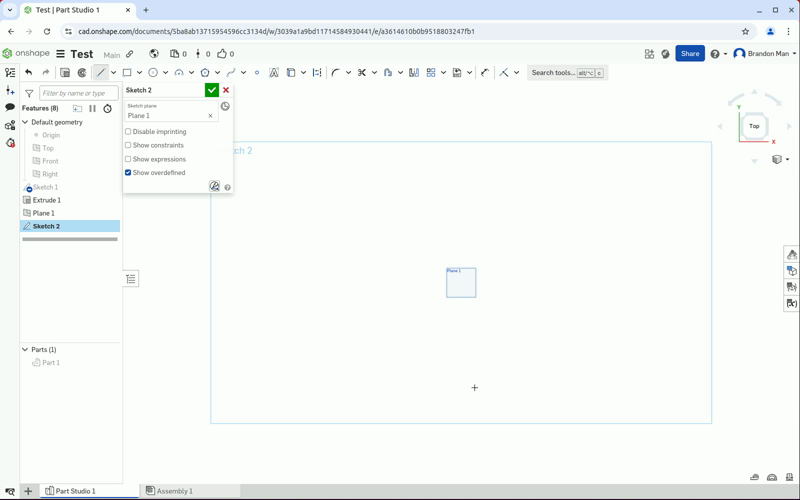
click(474, 387)
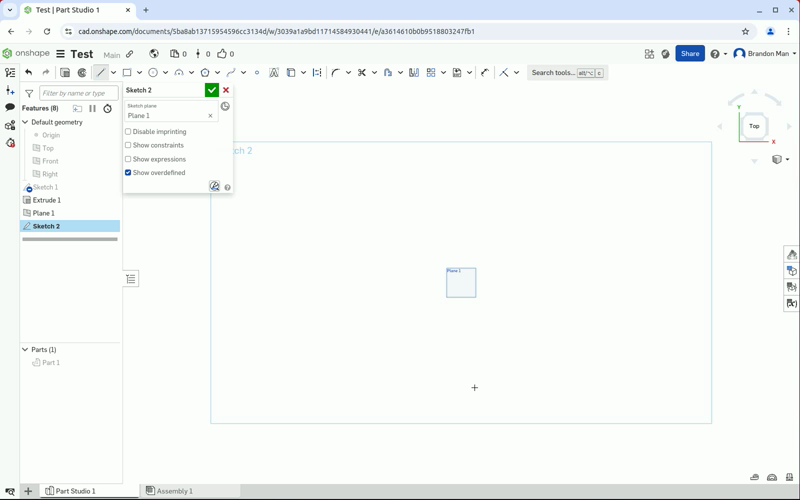
key_up(shift)
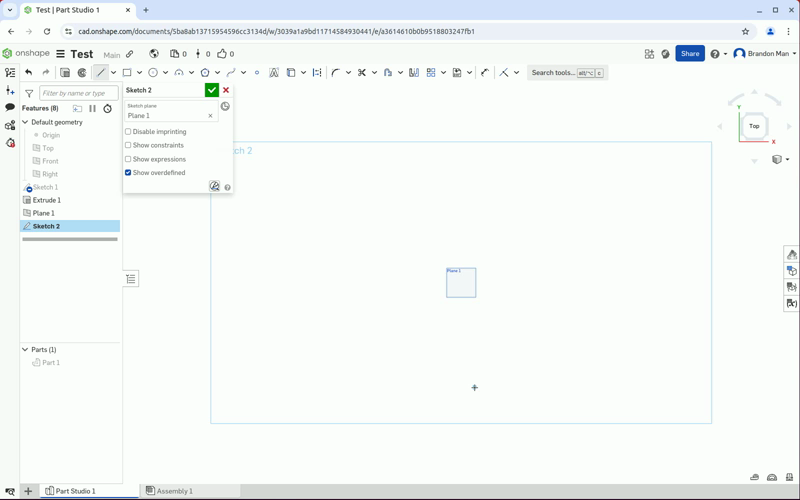
key_down(shift)
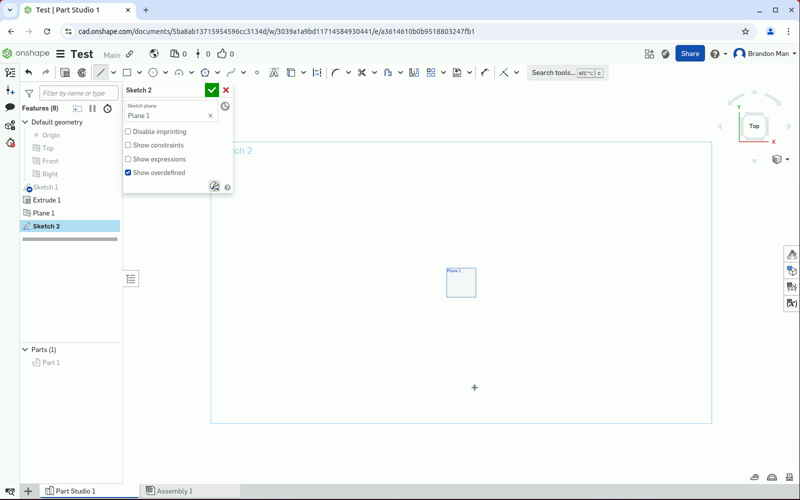
mouse_move(504, 387)
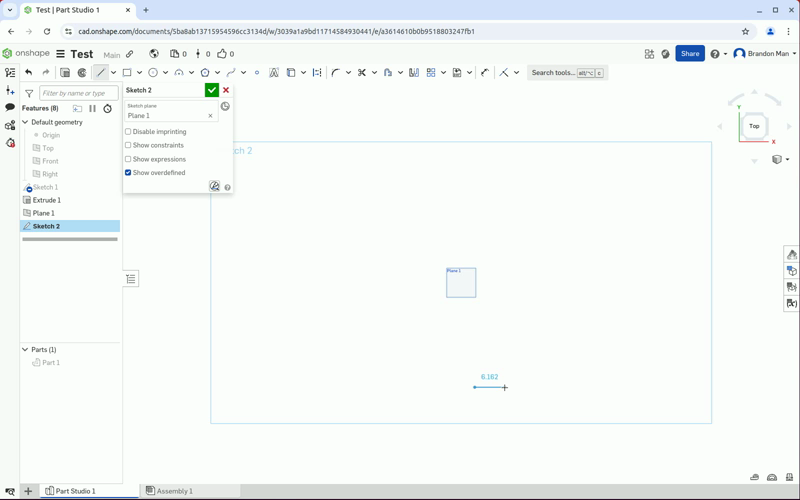
mouse_move(522, 387)
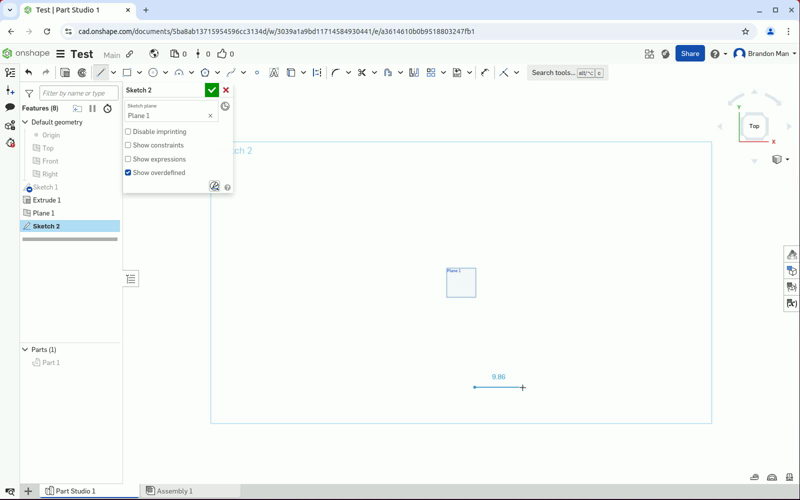
click(522, 387)
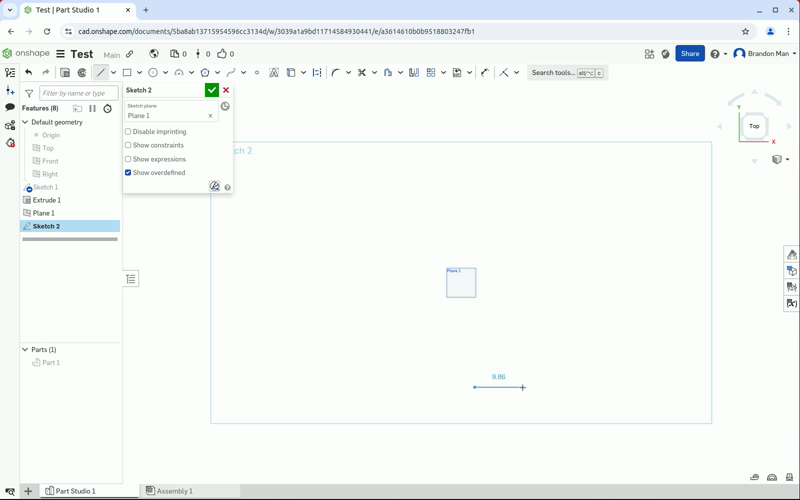
key_up(shift)
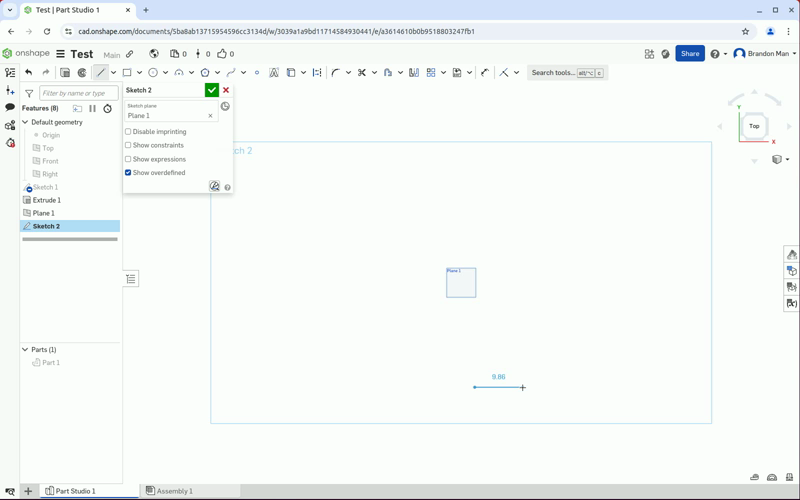
key_down(shift)
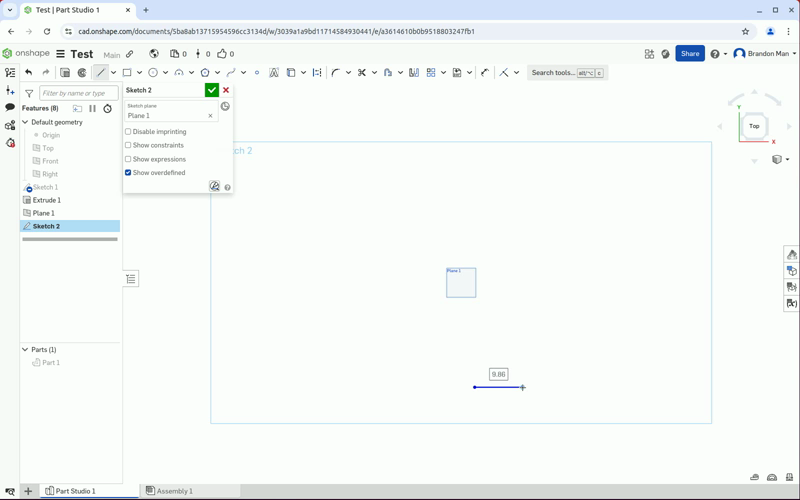
mouse_move(522, 292)
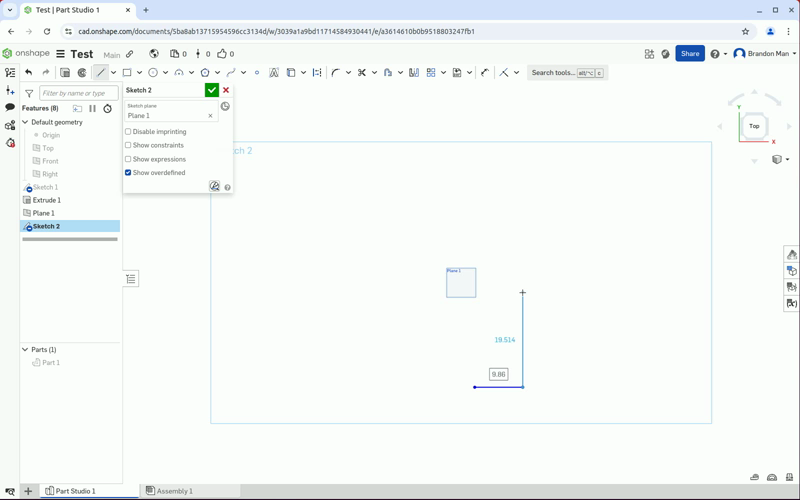
click(522, 292)
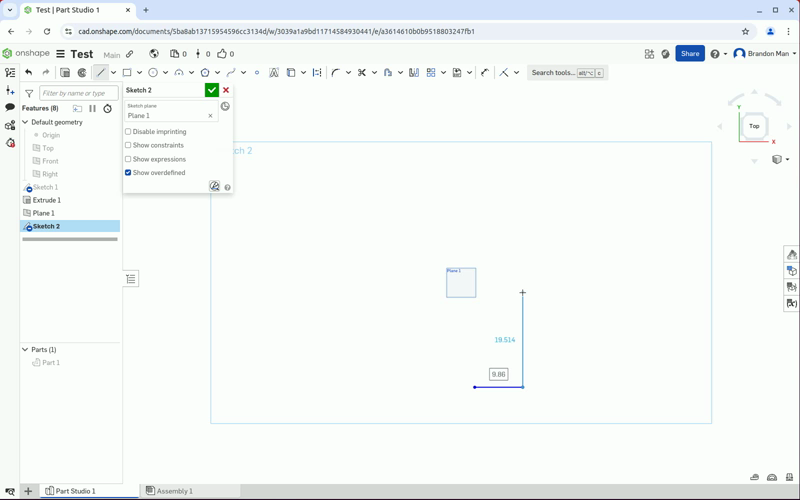
key_up(shift)
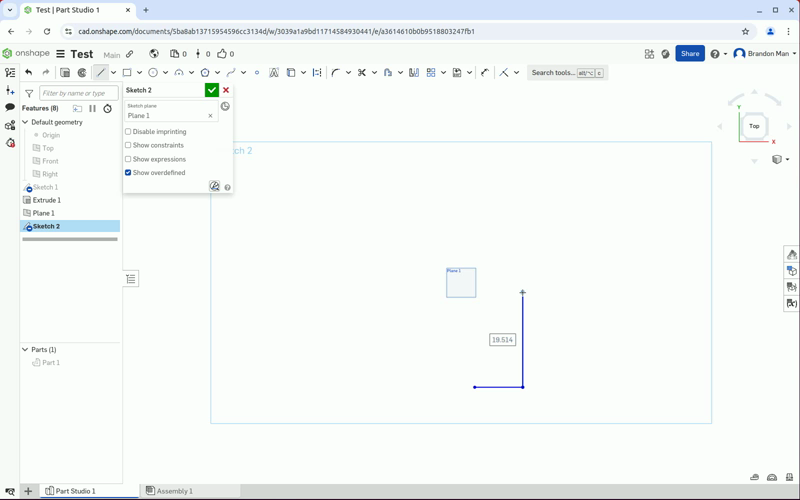
key_down(shift)
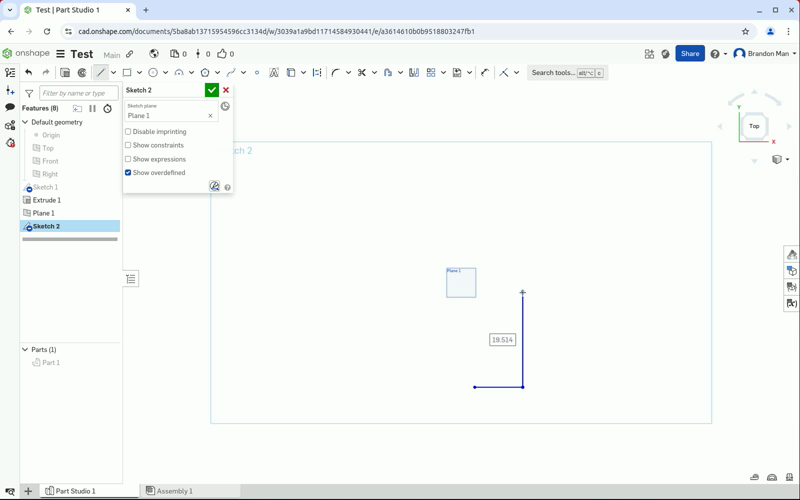
mouse_move(552, 292)
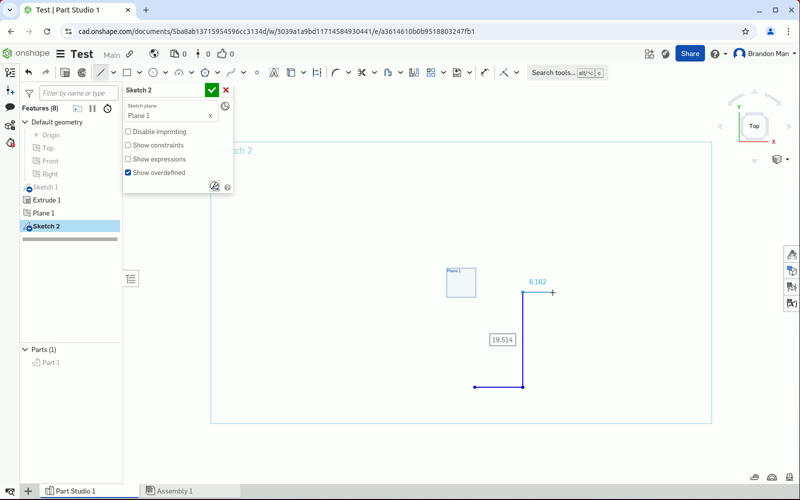
mouse_move(474, 292)
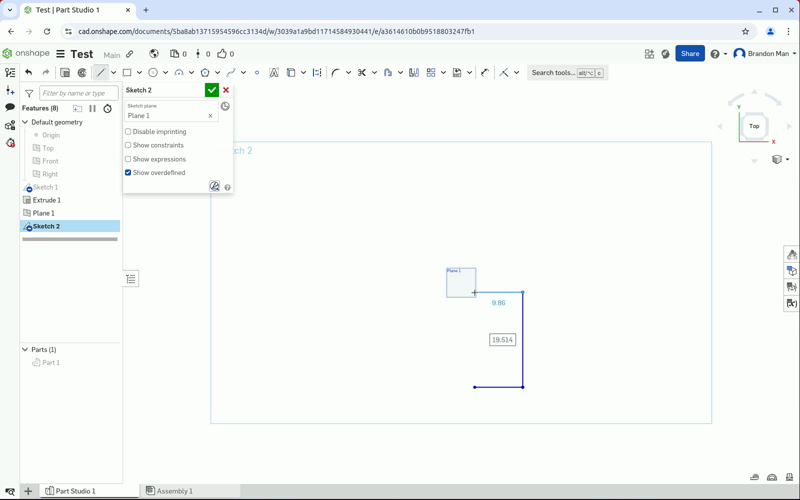
click(474, 292)
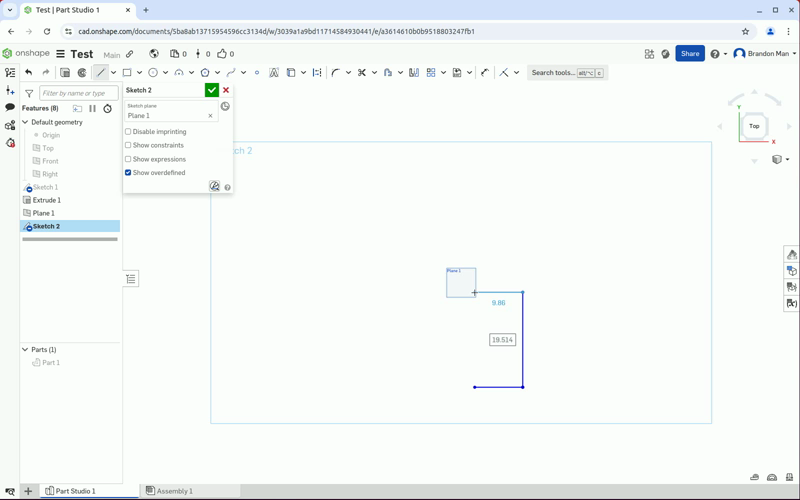
key_up(shift)
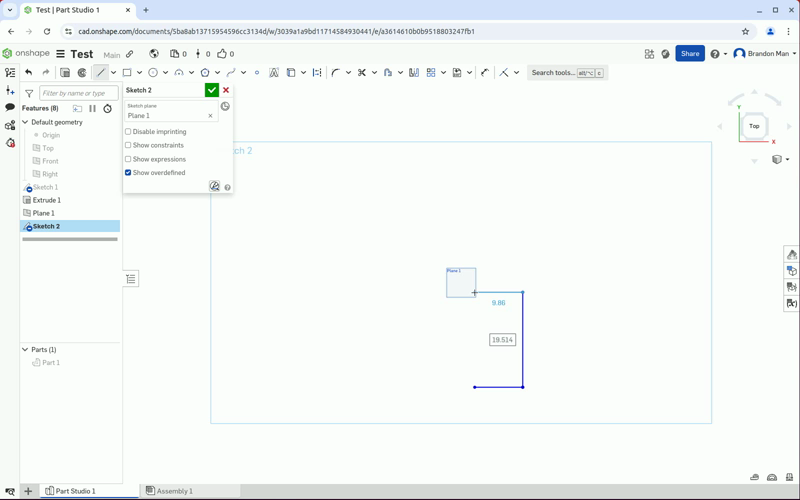
key_down(shift)
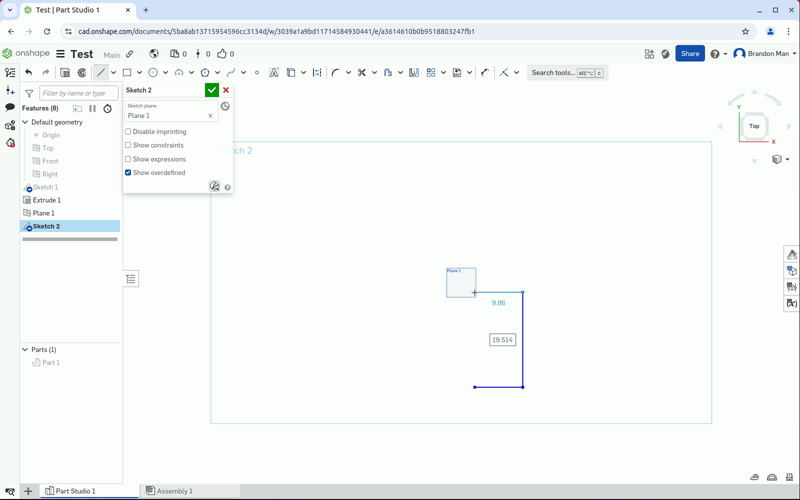
mouse_move(474, 387)
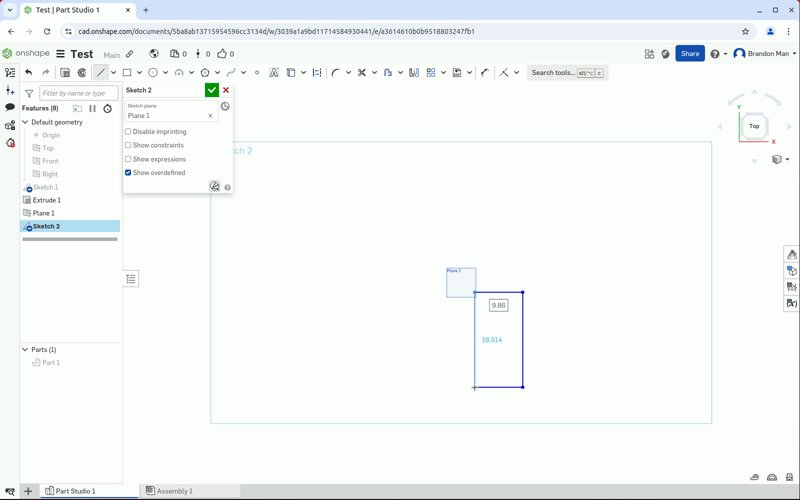
key_up(shift)
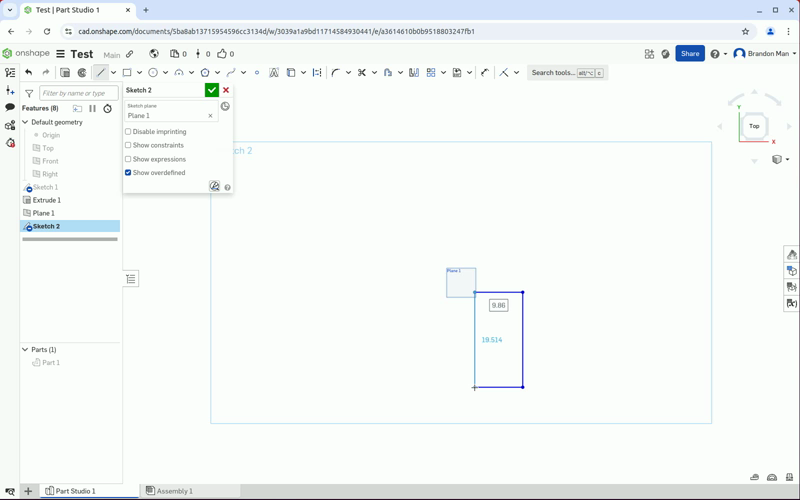
click(474, 387)
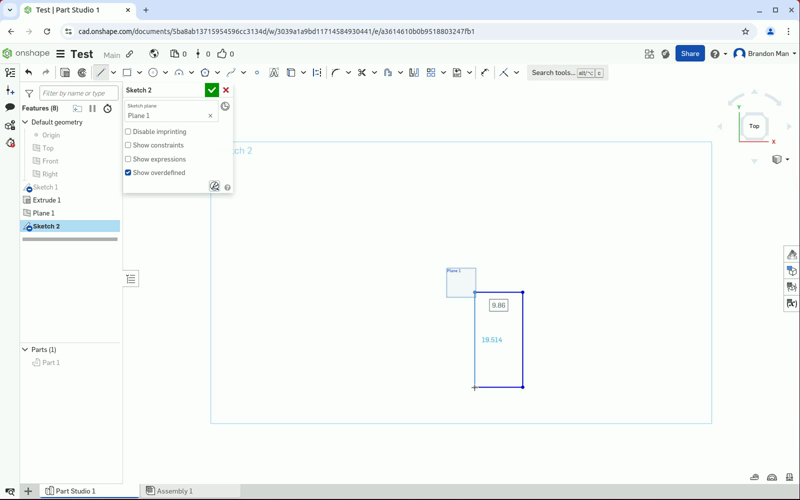
key(esc)
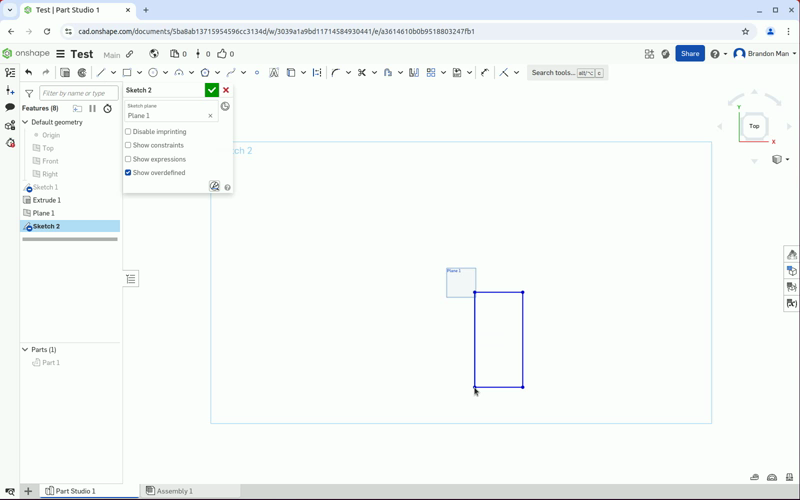
mouse_move(477, 302)
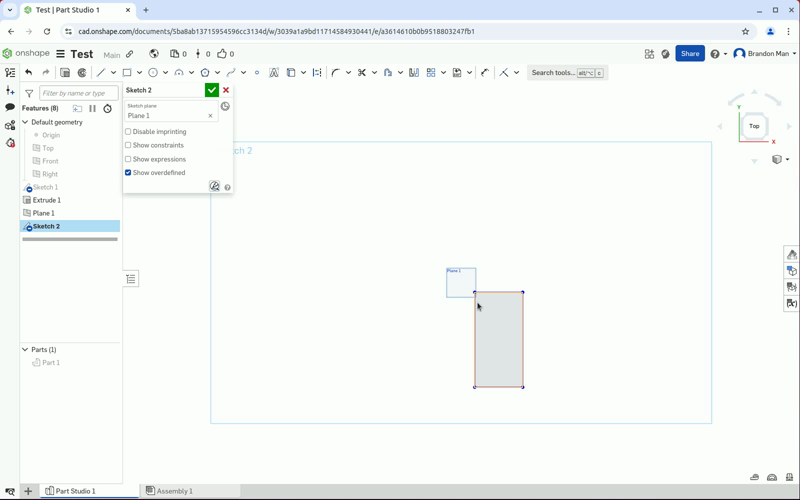
click(477, 302)
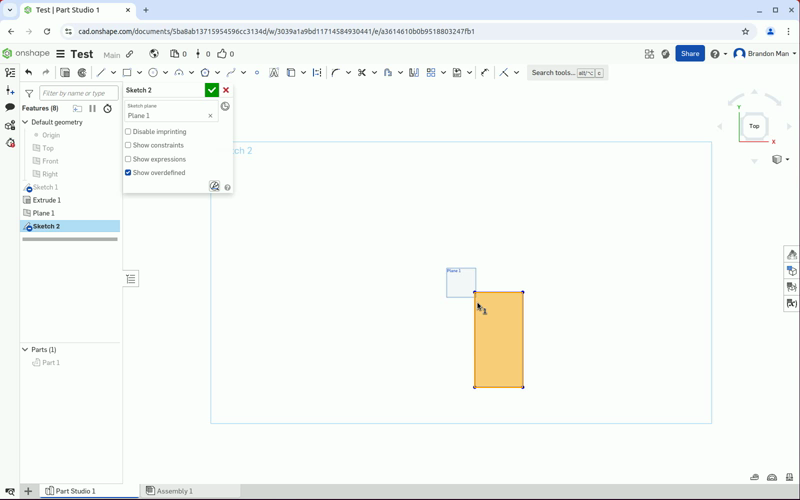
mouse_move(73, 352)
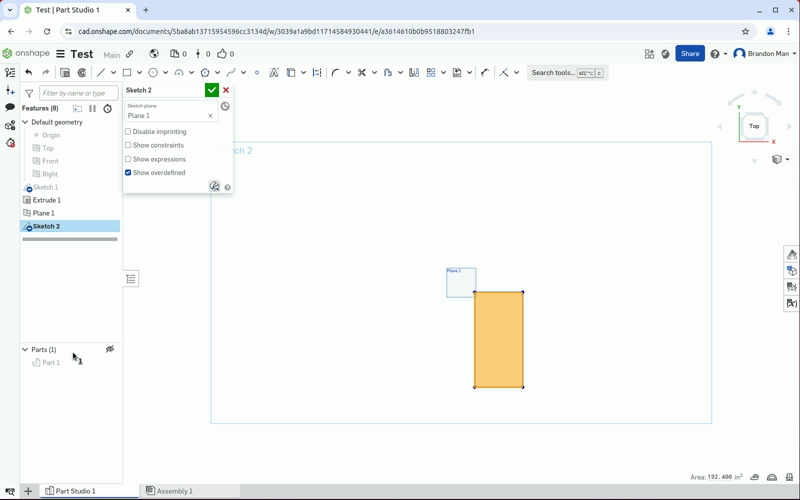
key(shift+y)
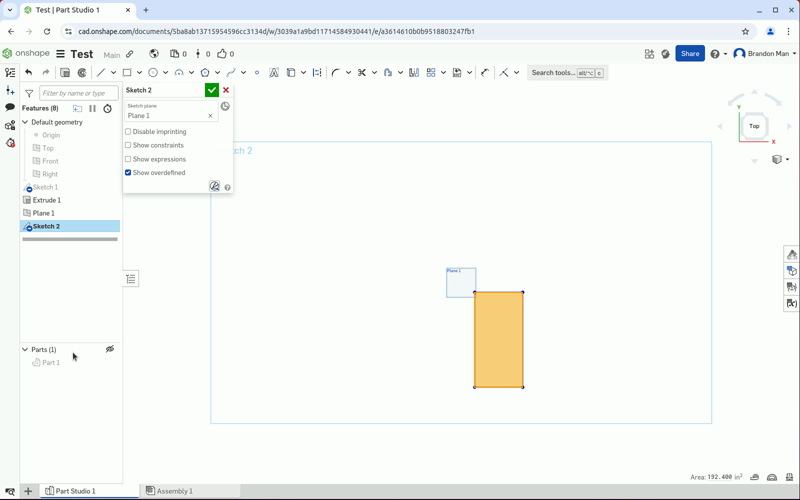
key(shift+e)
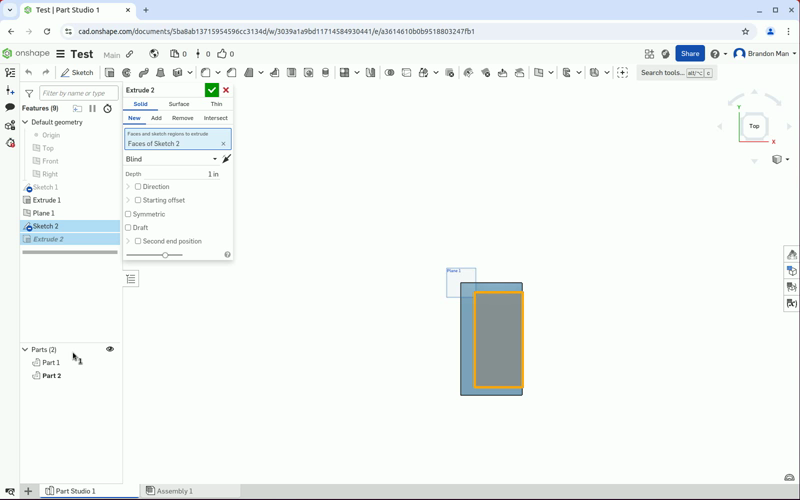
mouse_move(143, 106)
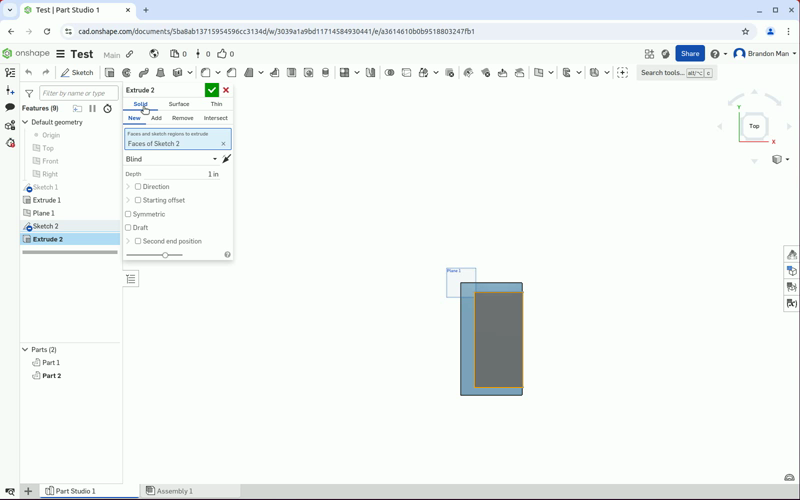
click(143, 106)
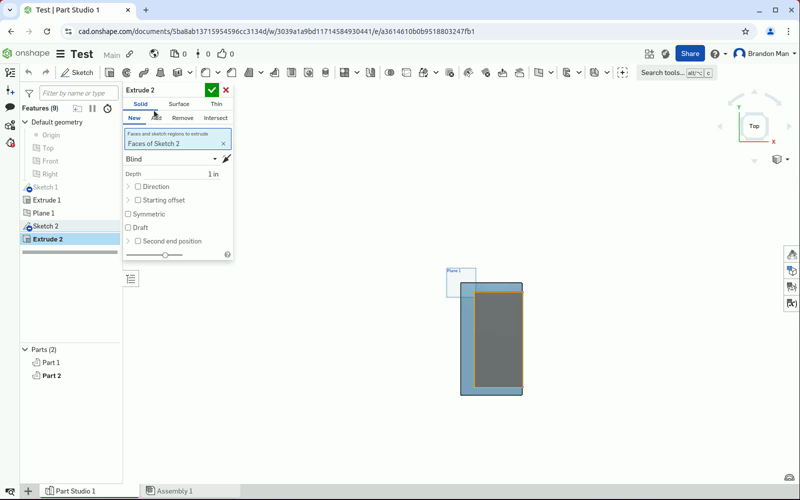
mouse_move(186, 120)
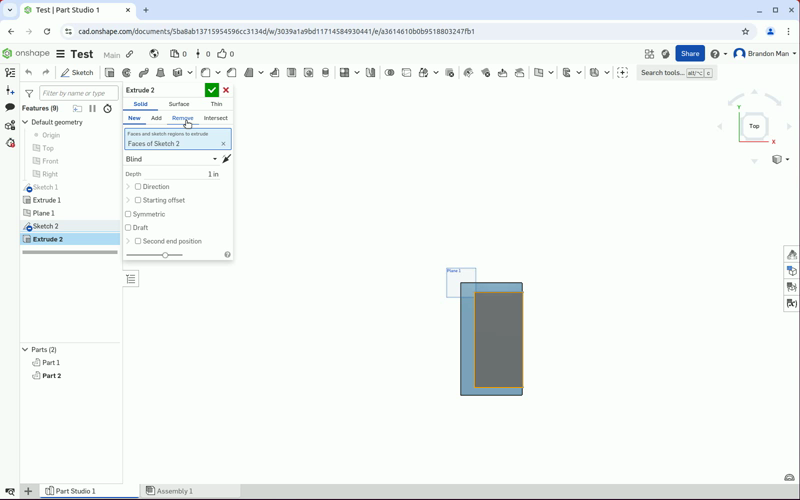
click(186, 120)
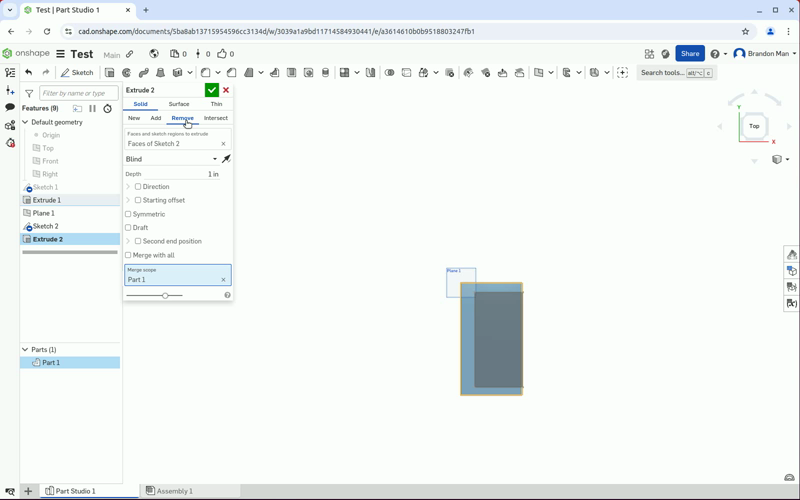
key(tab, 4)
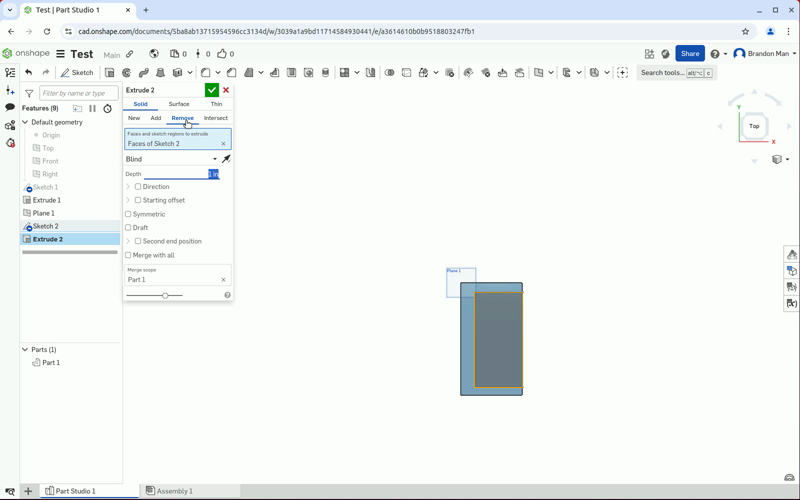
text(6.258)
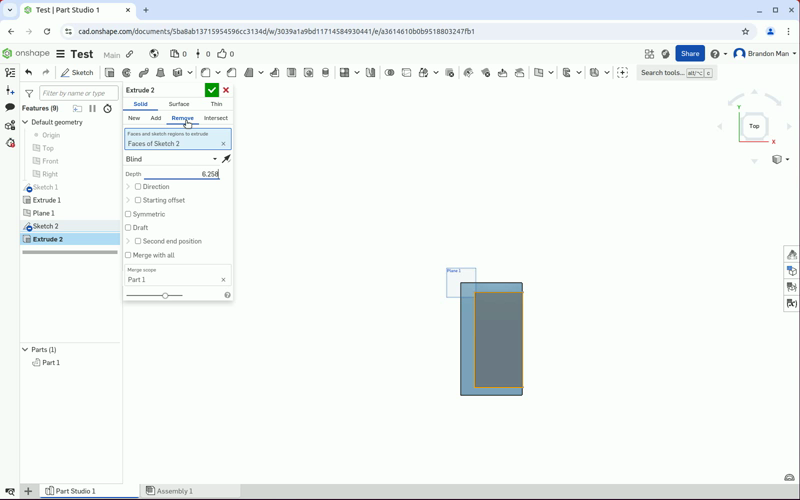
key(tab, 6)
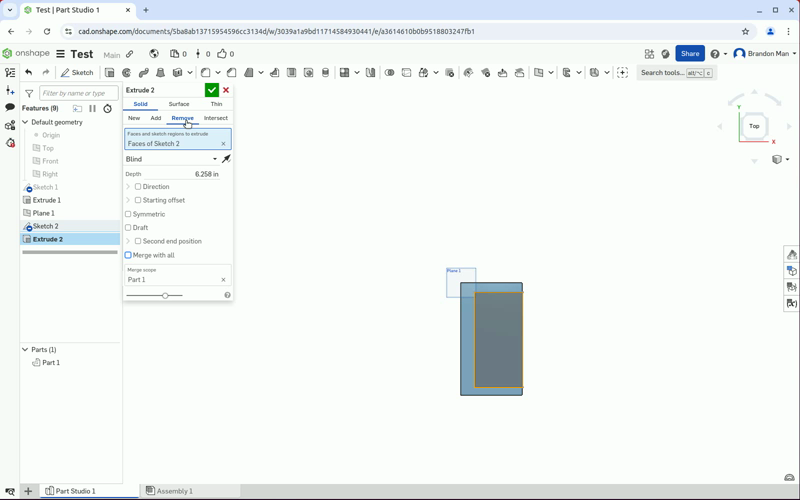
key(space)
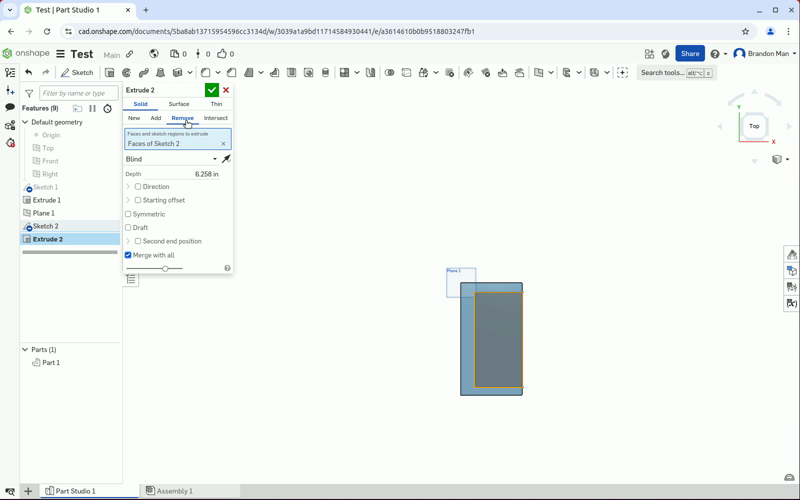
key(enter)
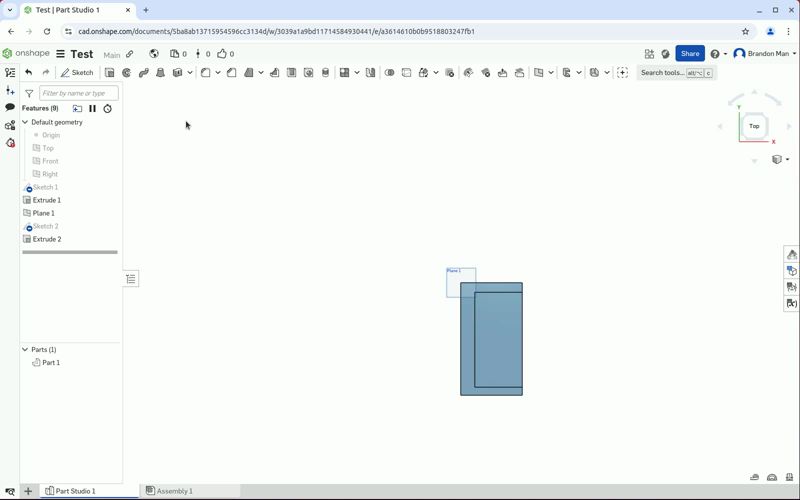
key(shift+h)
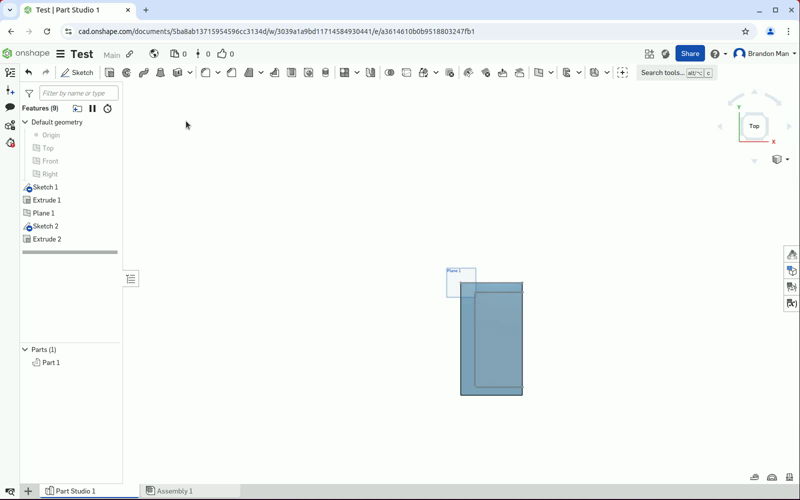
key(shift+h)
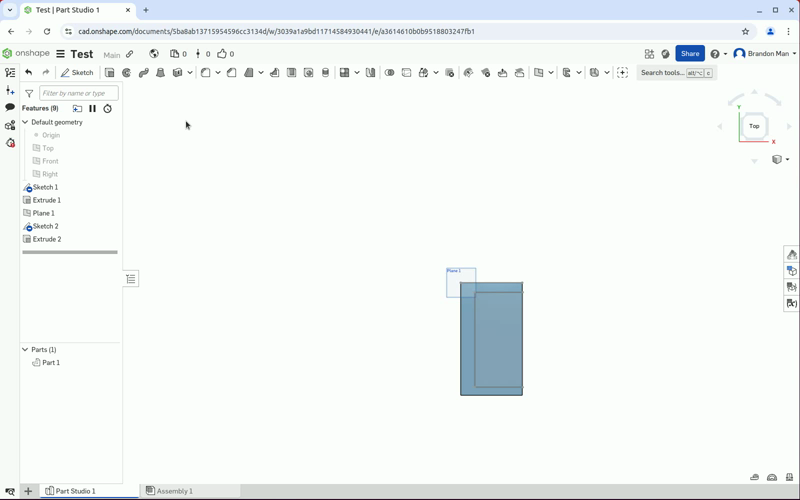
key(shift+7)
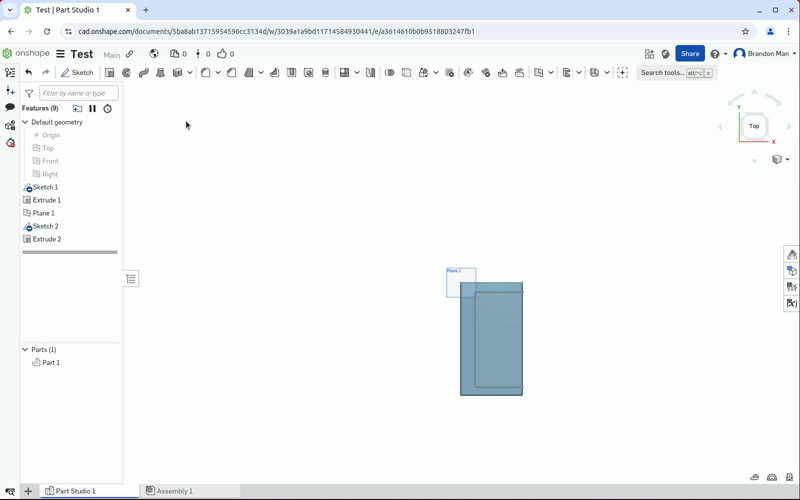
key(up, 3)
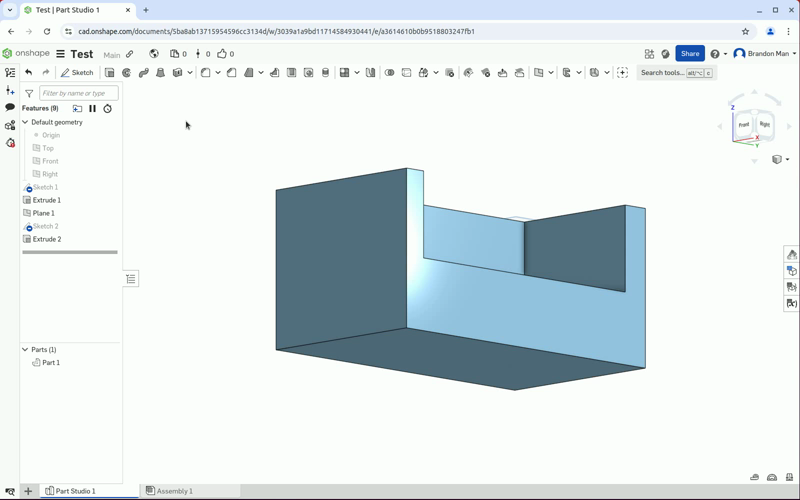
key(left, 3)
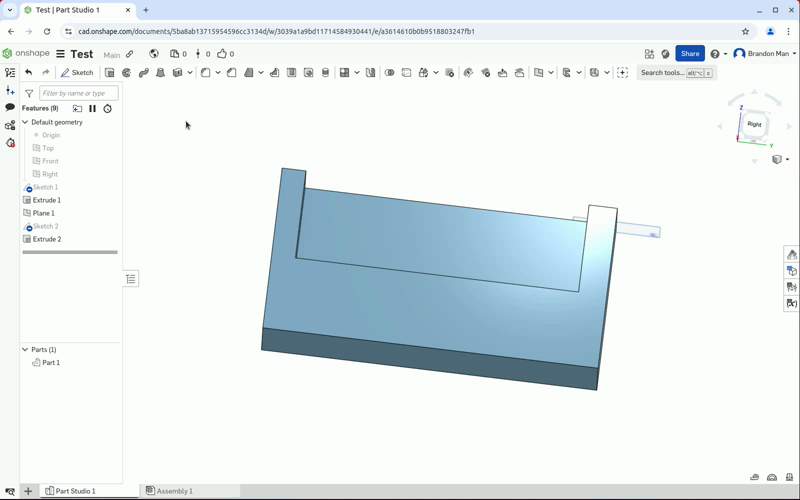
key(right, 3)
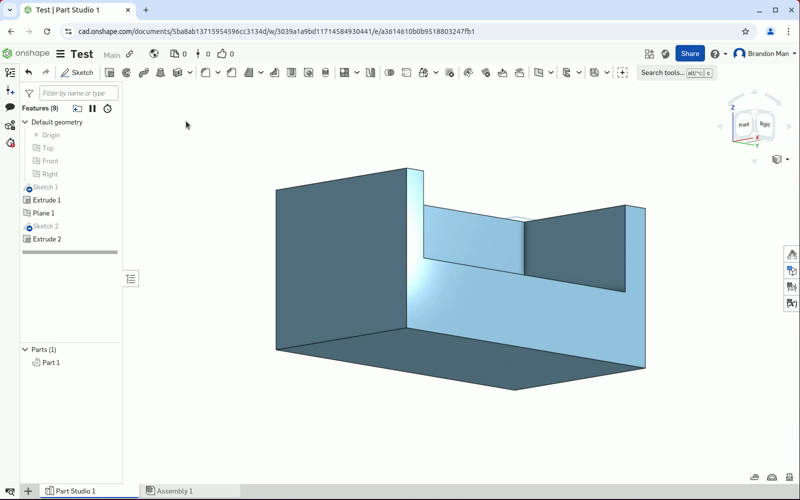
key(down, 3)
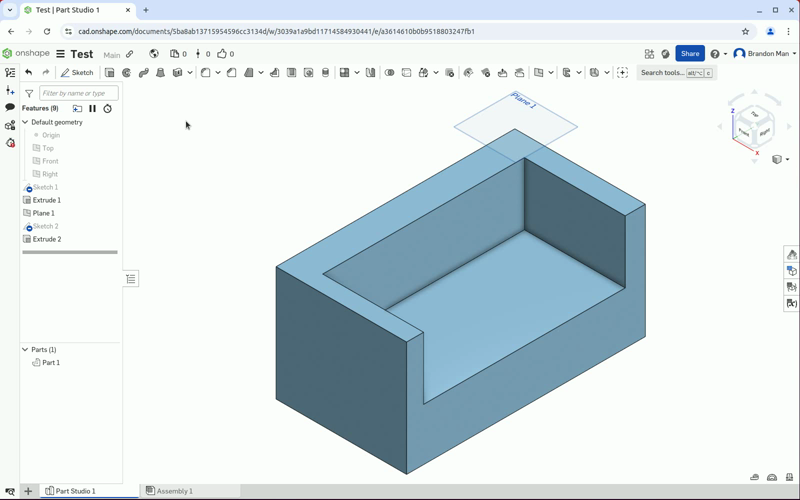
mouse_move(73, 189)
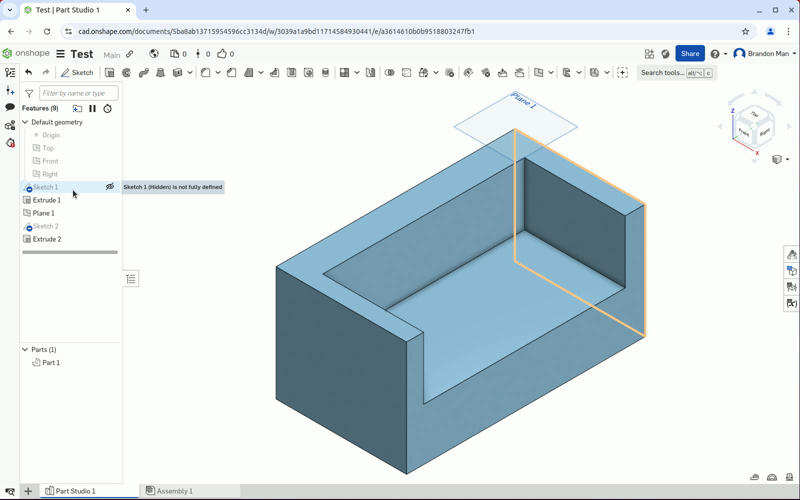
click(73, 189)